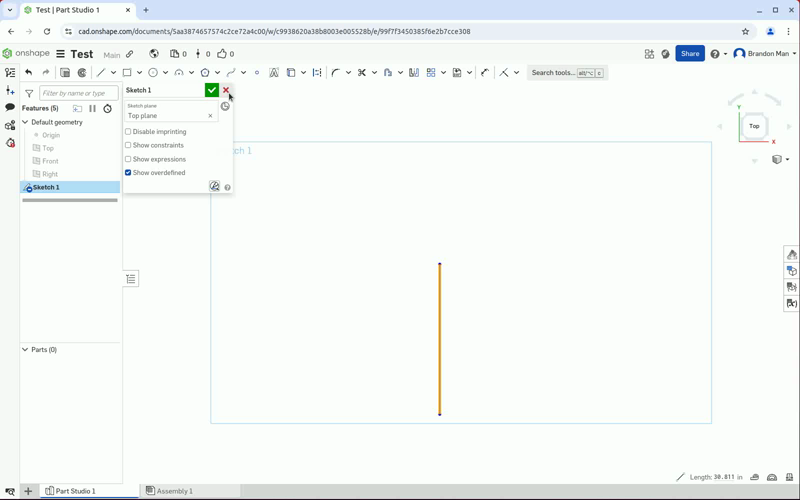
key(shift+h)
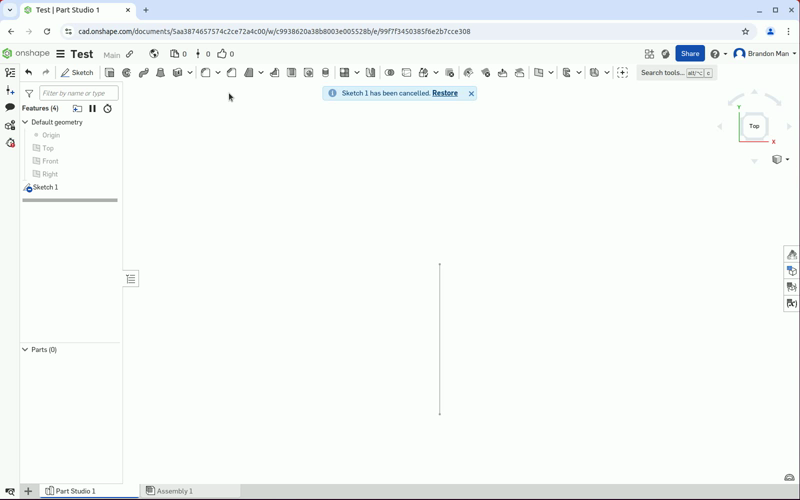
mouse_move(73, 352)
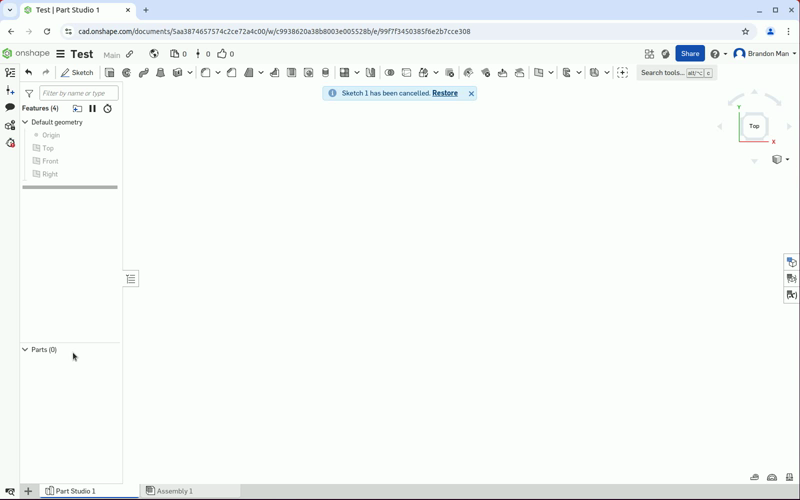
key(y)
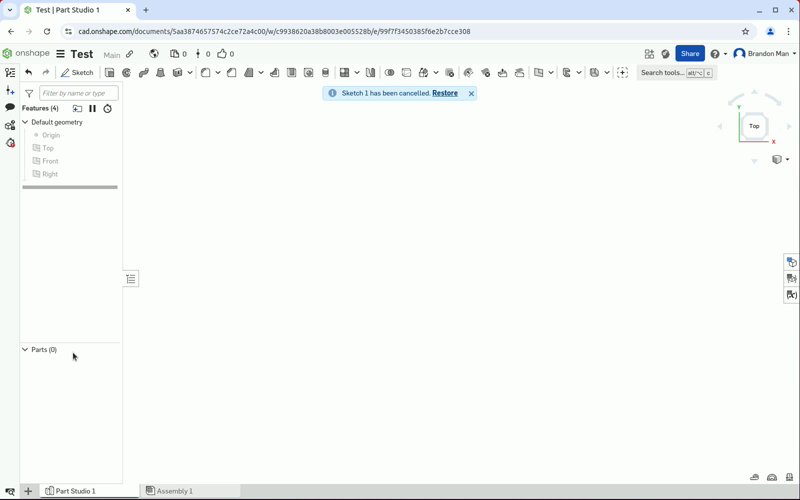
key(shift+p)
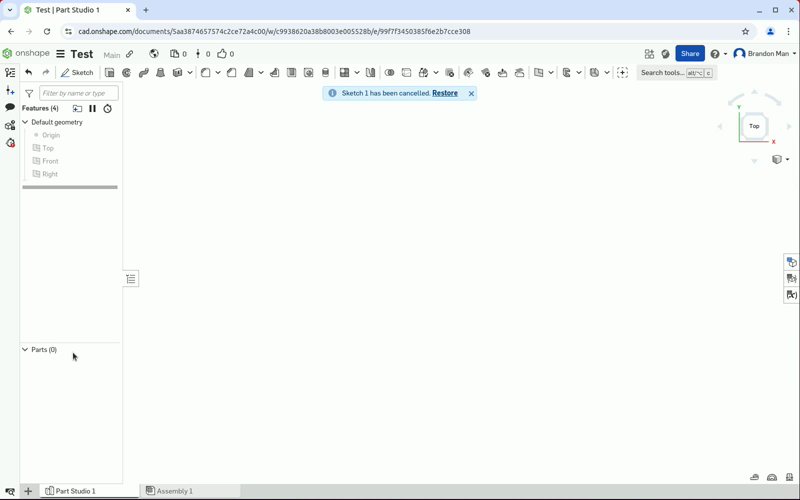
key(space)
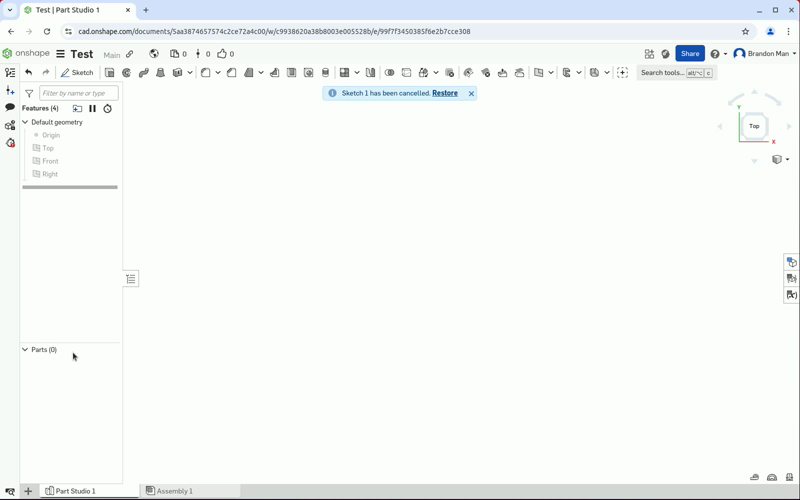
key_down(shift)
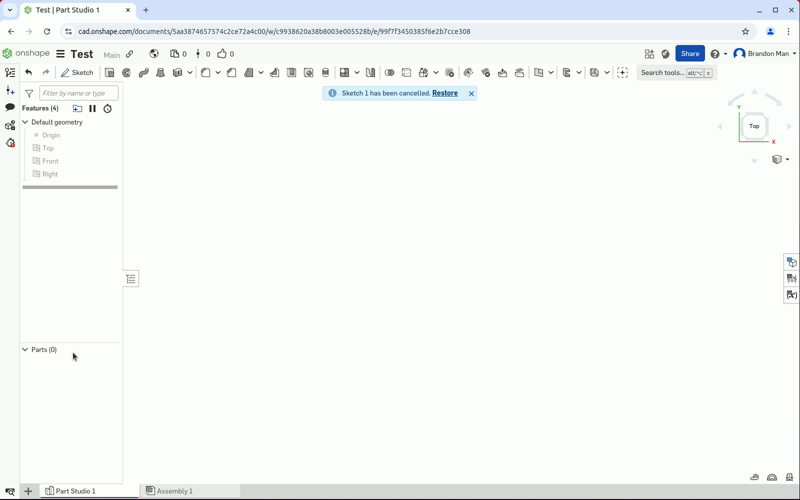
key(up)
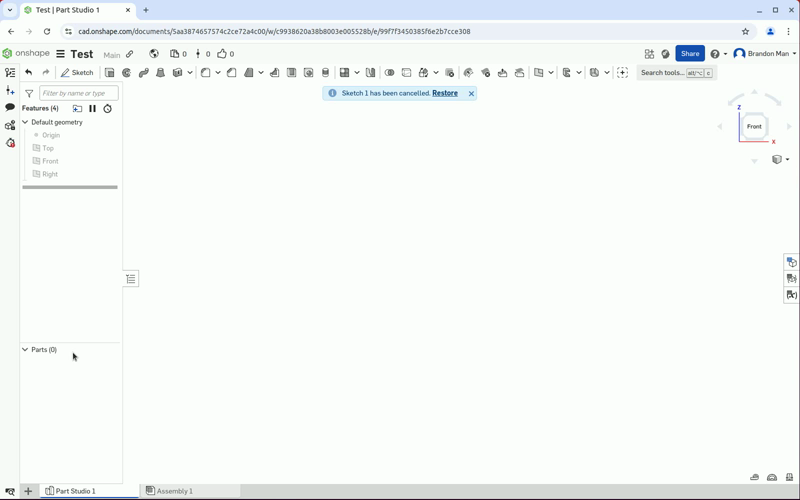
key_up(shift)
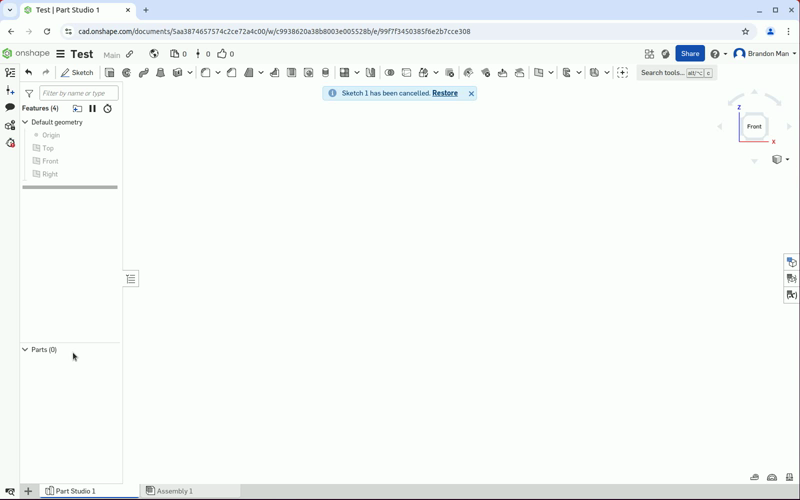
mouse_move(73, 352)
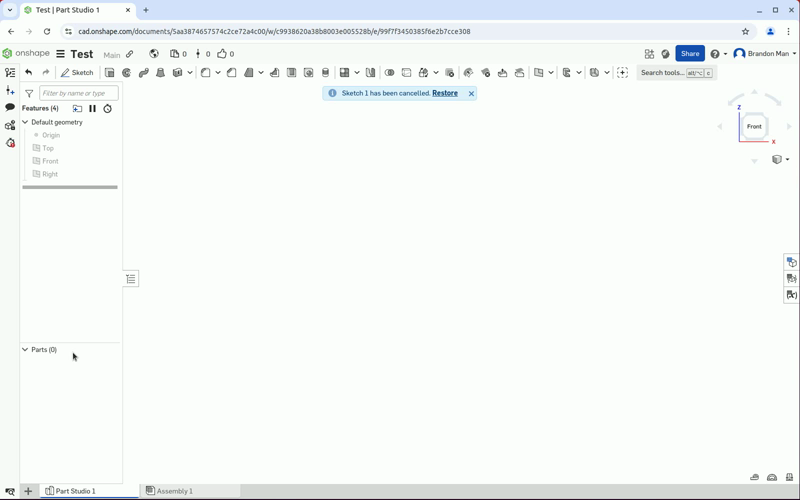
key(shift+y)
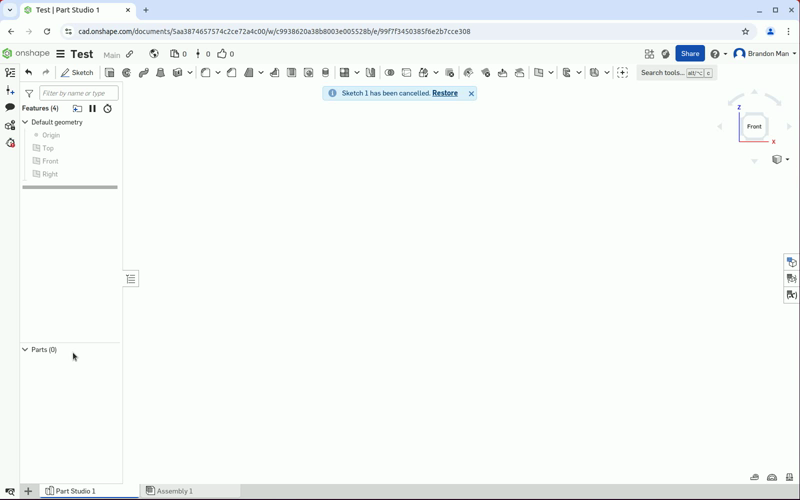
key(shift+s)
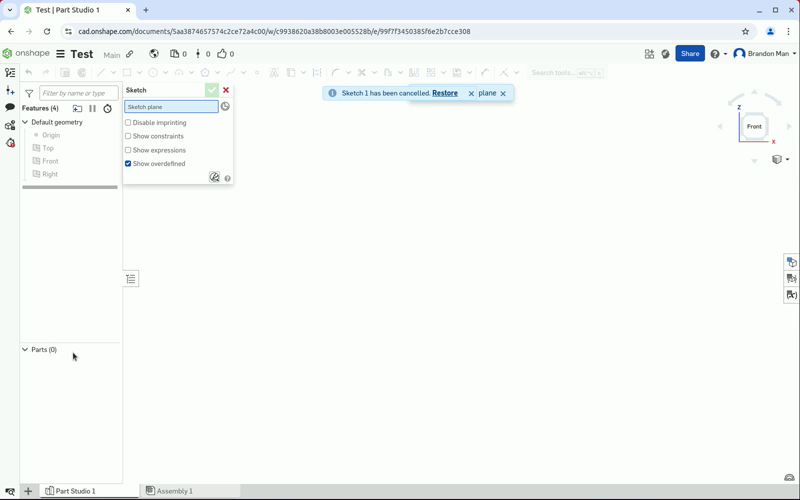
mouse_move(73, 163)
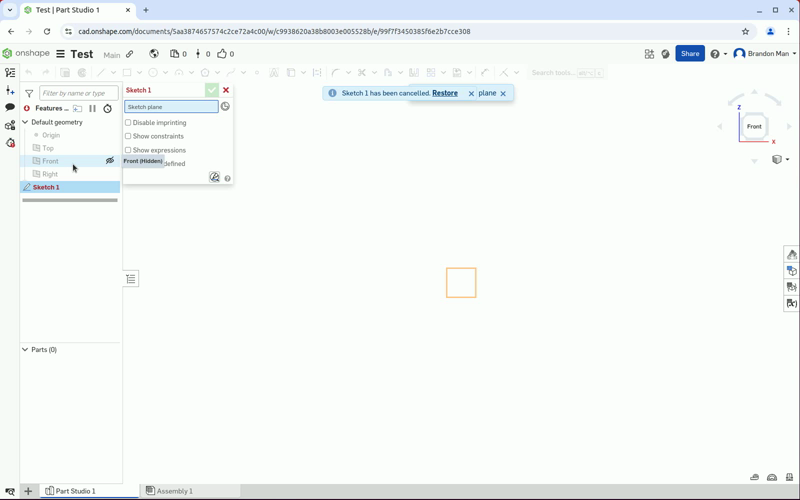
click(73, 163)
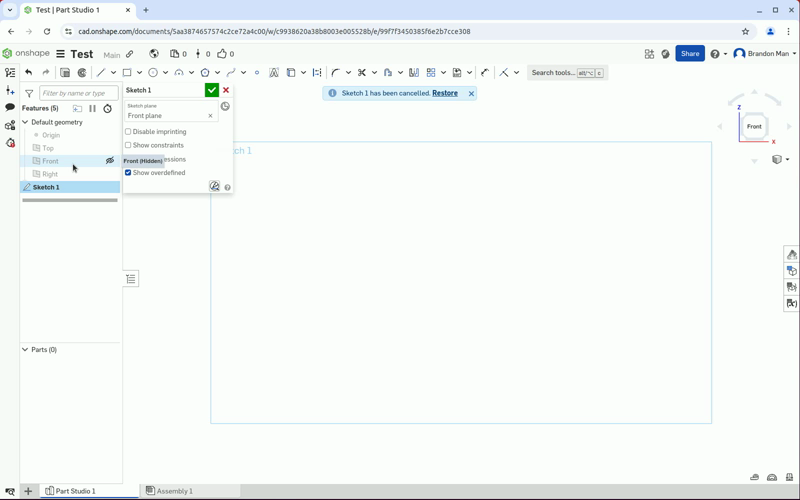
mouse_move(73, 352)
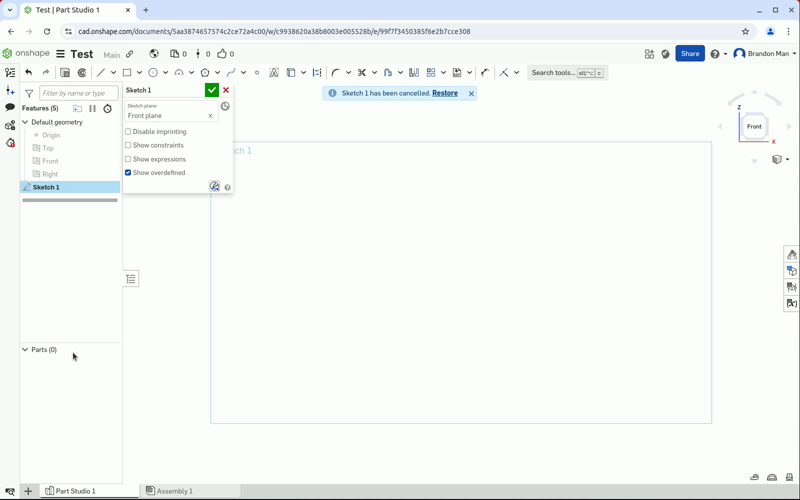
key(y)
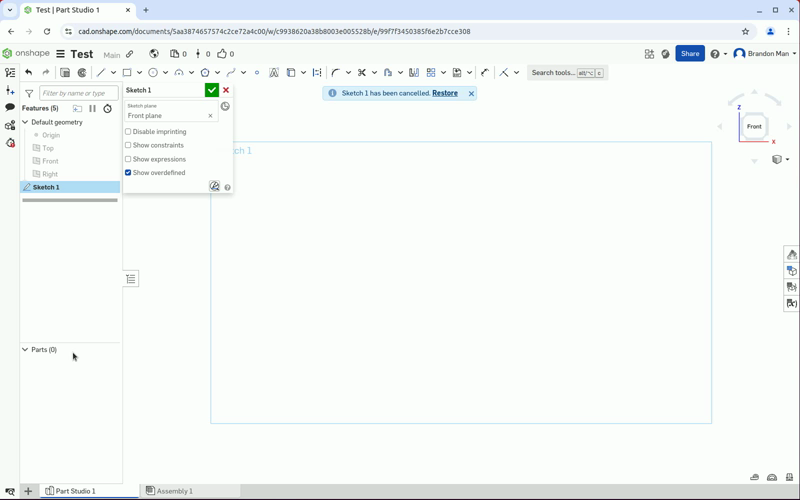
key(l)
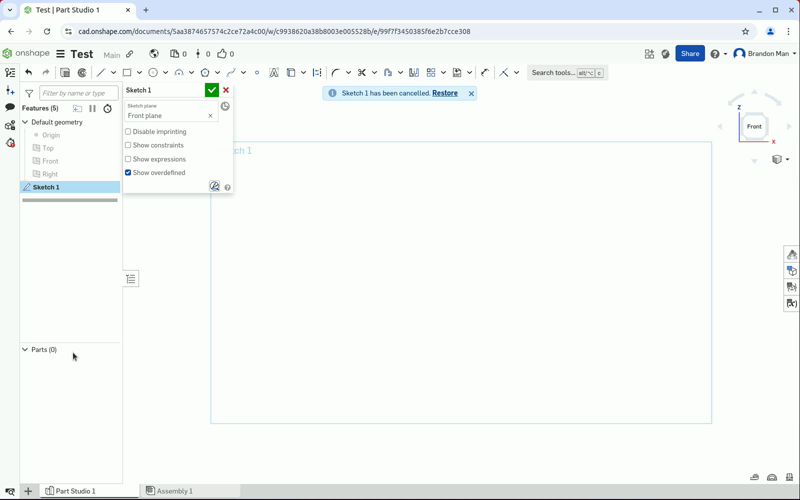
key_down(shift)
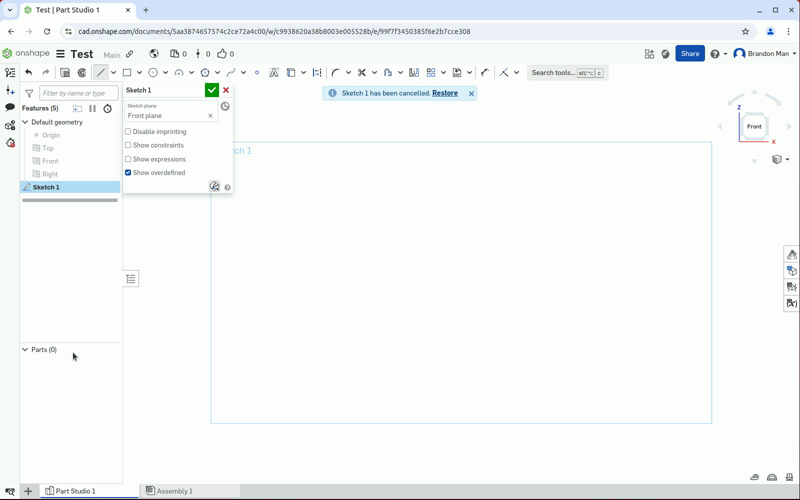
mouse_move(422, 294)
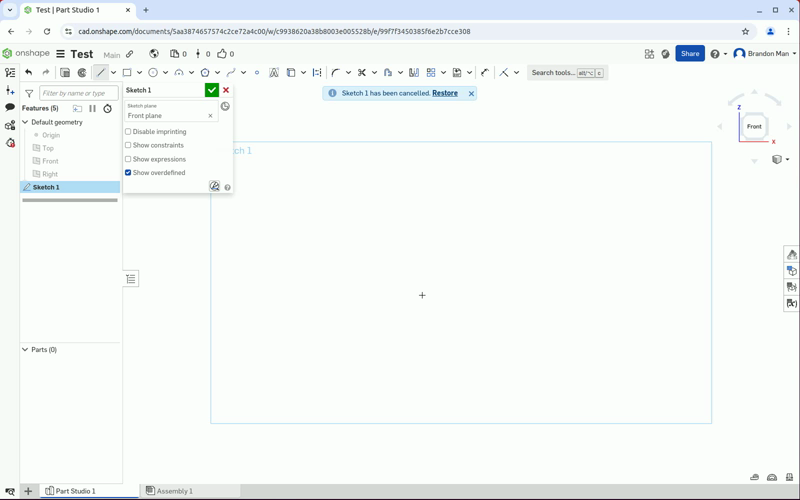
click(422, 294)
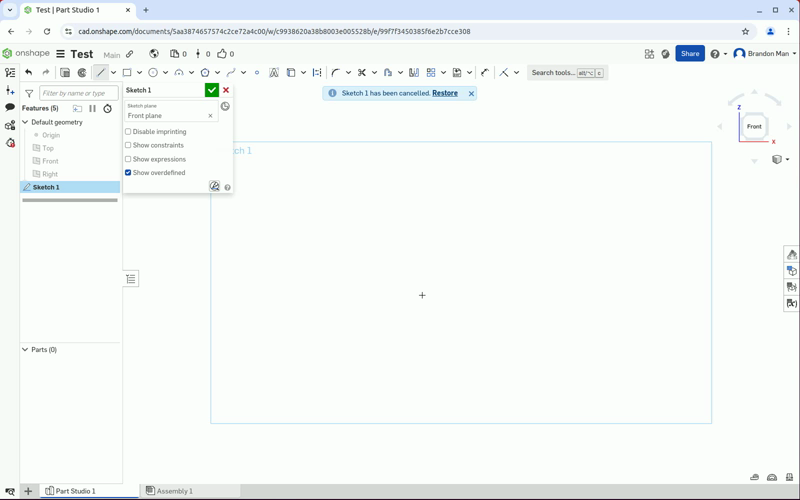
key_up(shift)
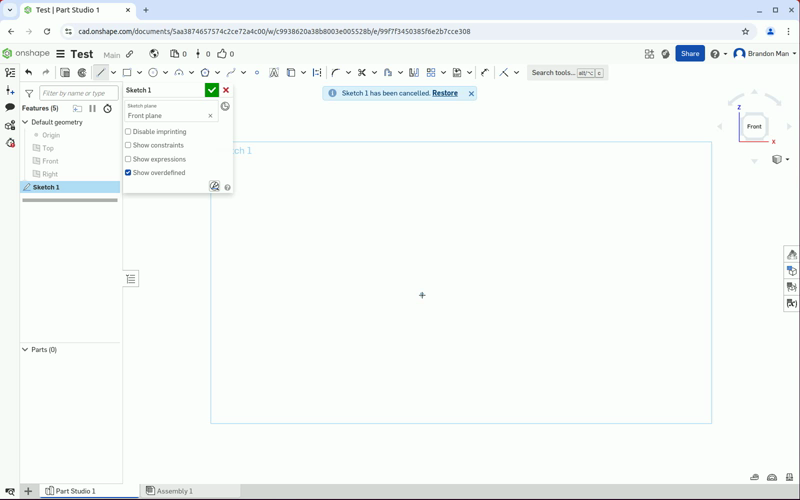
key_down(shift)
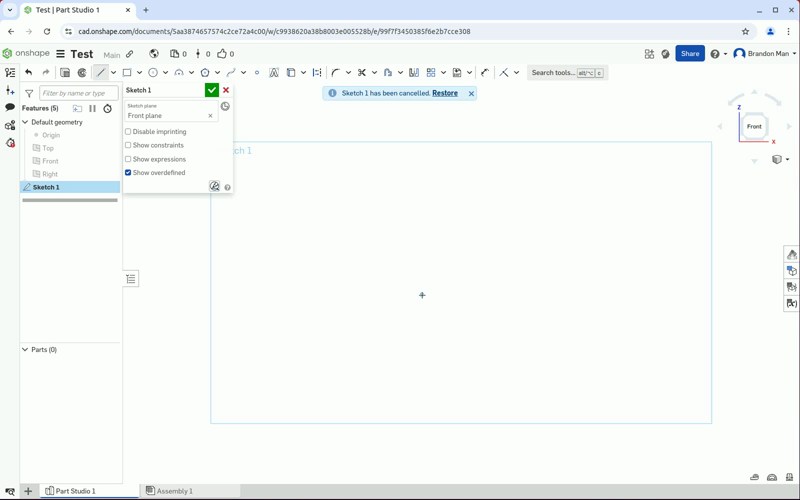
mouse_move(501, 294)
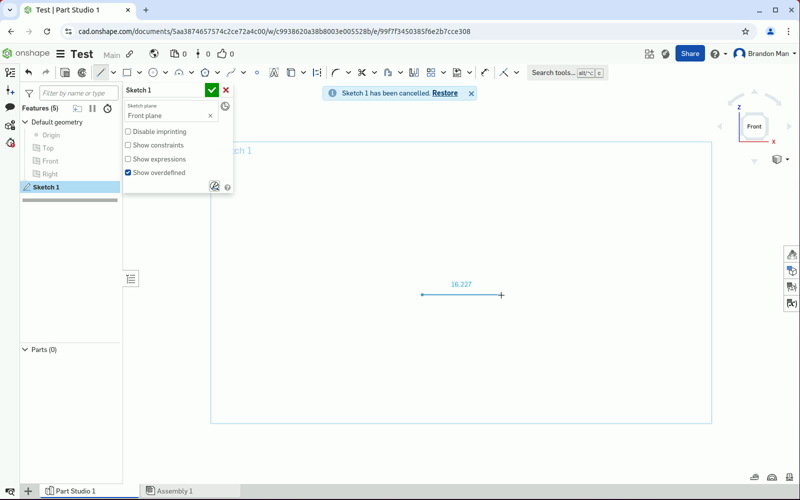
click(501, 294)
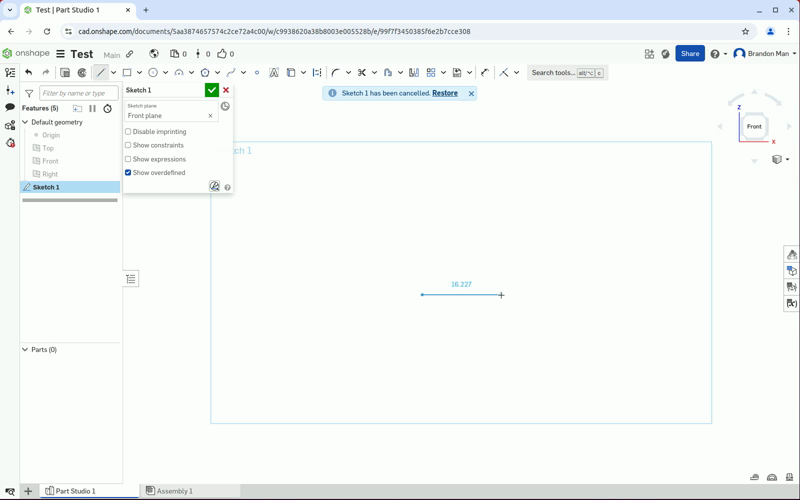
key_up(shift)
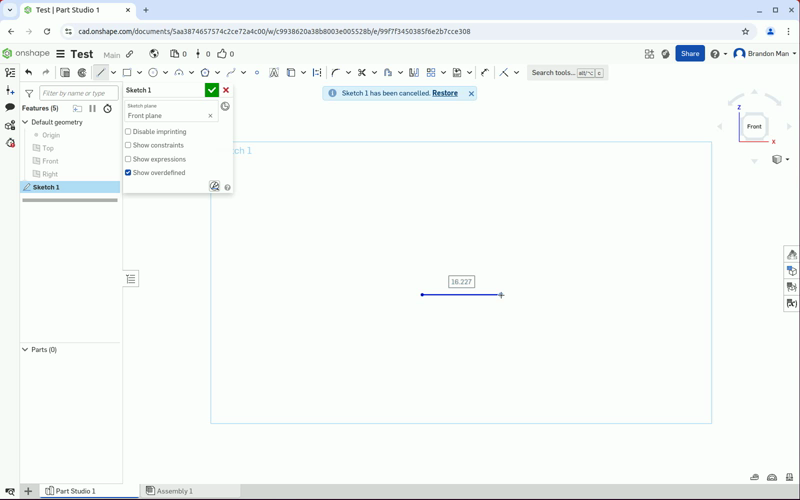
key_down(shift)
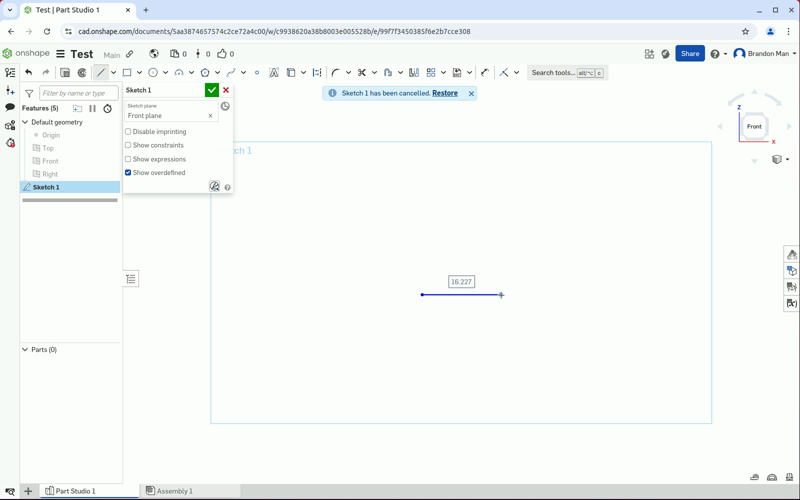
mouse_move(531, 294)
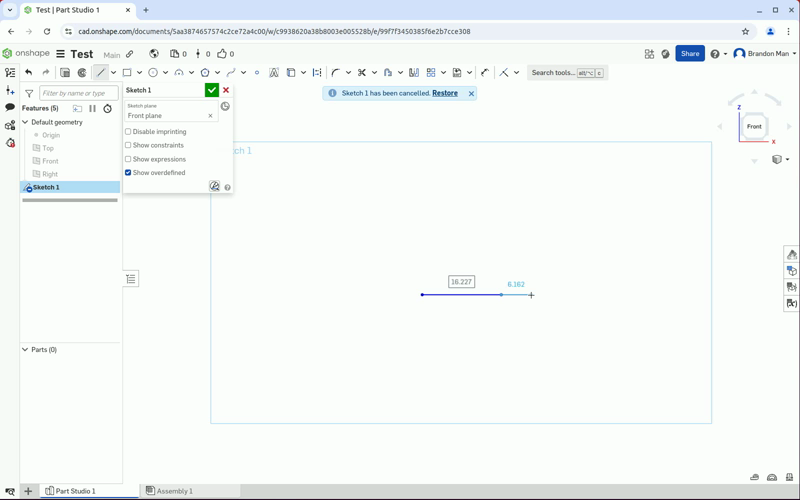
mouse_move(501, 270)
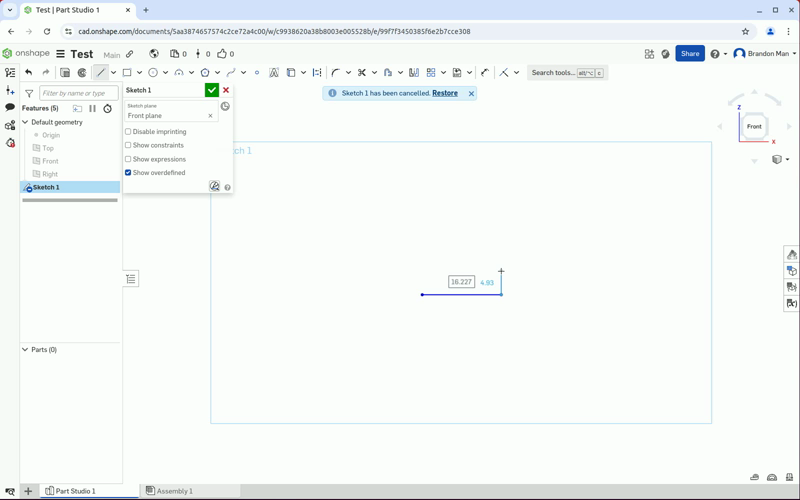
click(501, 270)
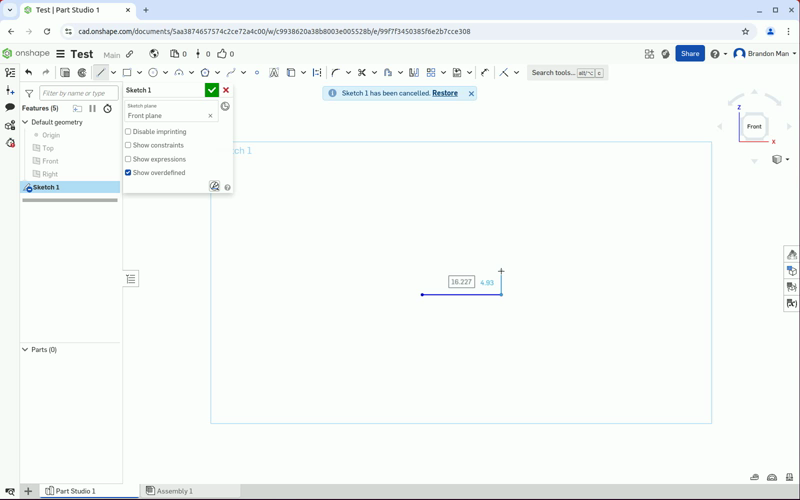
key_up(shift)
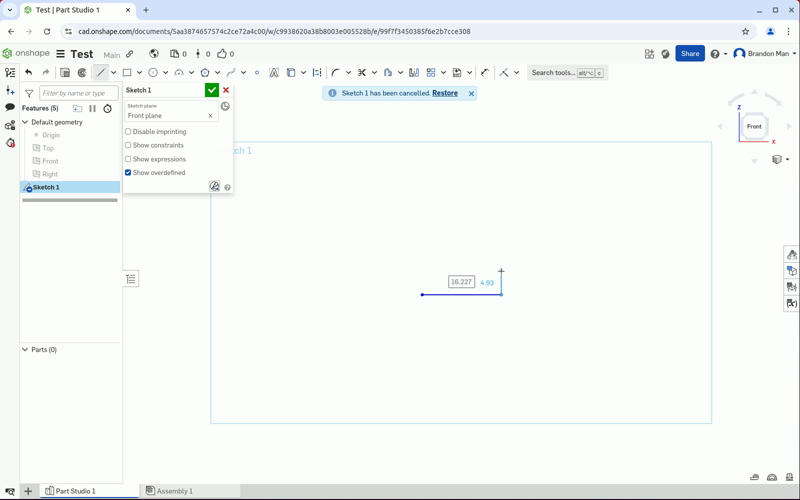
key_down(shift)
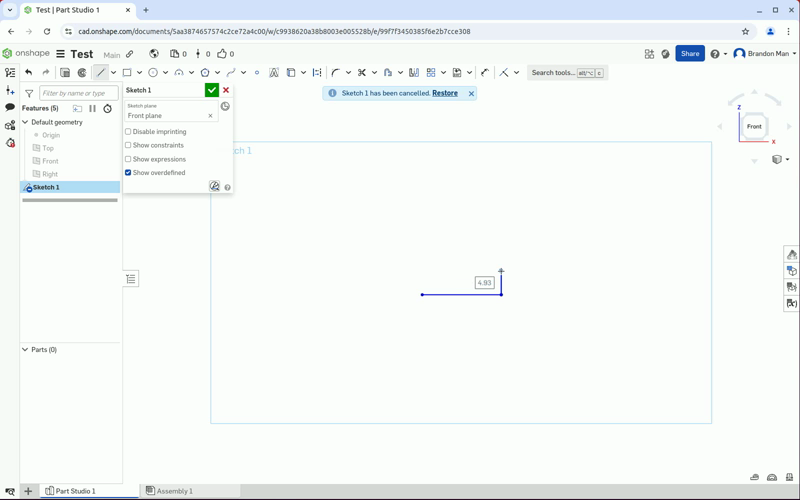
mouse_move(422, 270)
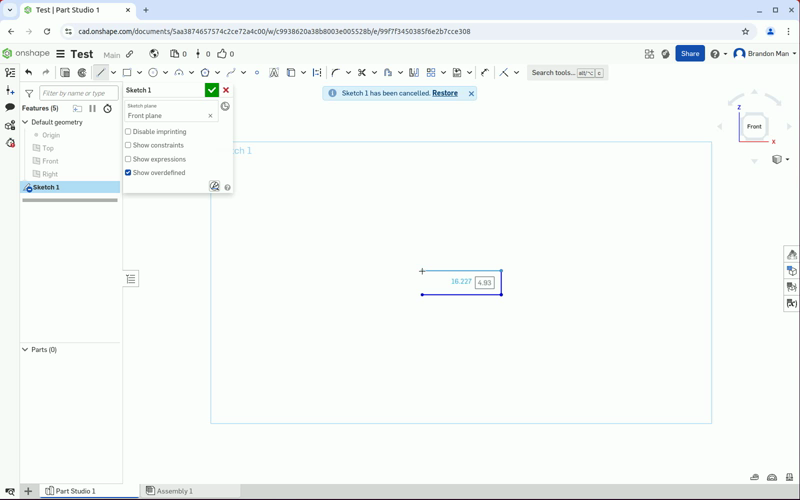
click(422, 270)
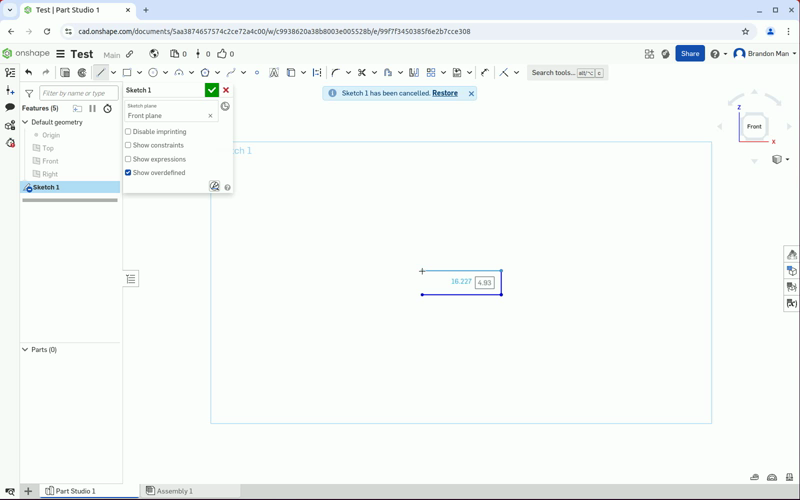
key_up(shift)
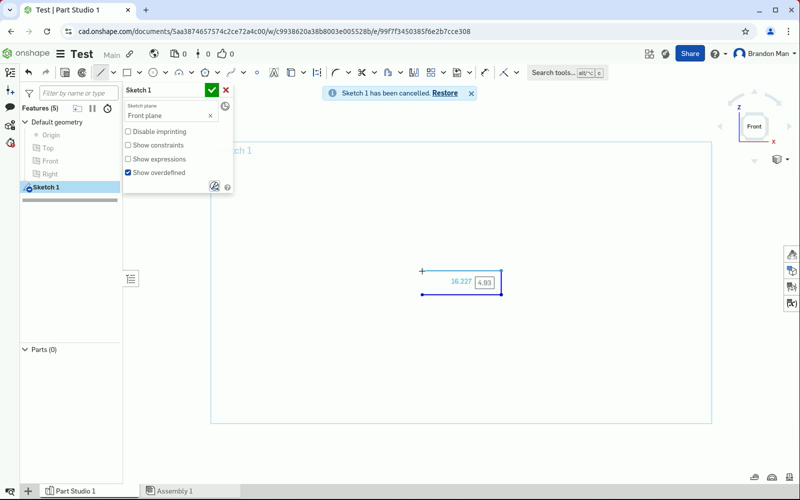
mouse_move(452, 270)
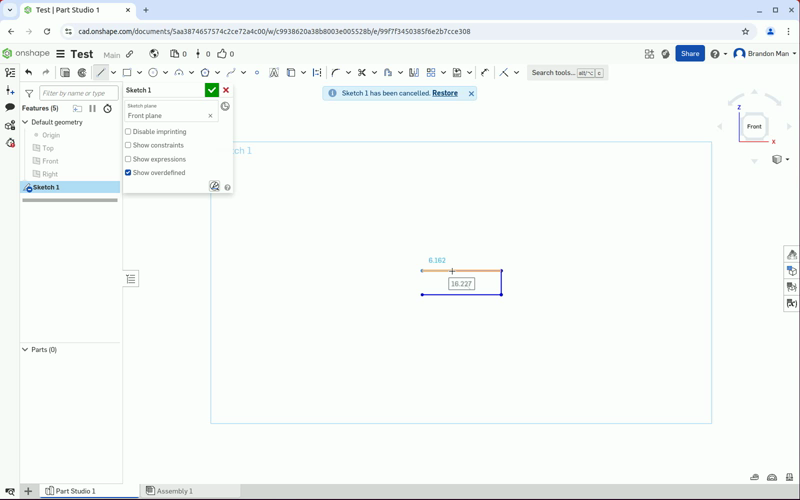
key_down(shift)
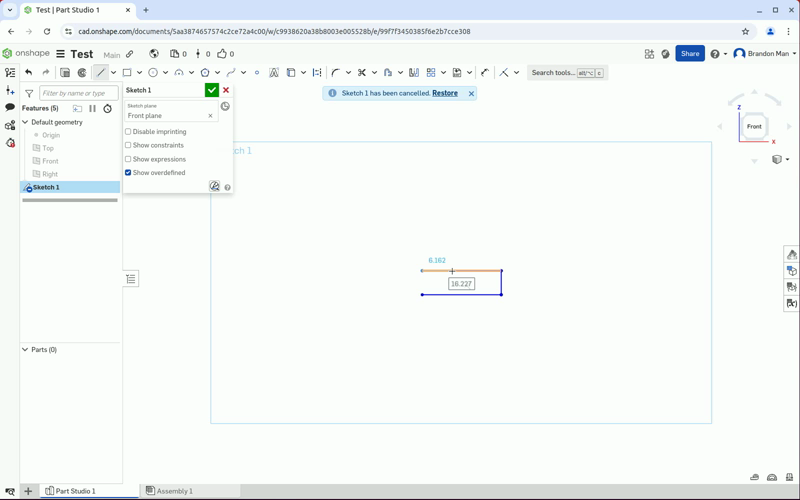
mouse_move(422, 294)
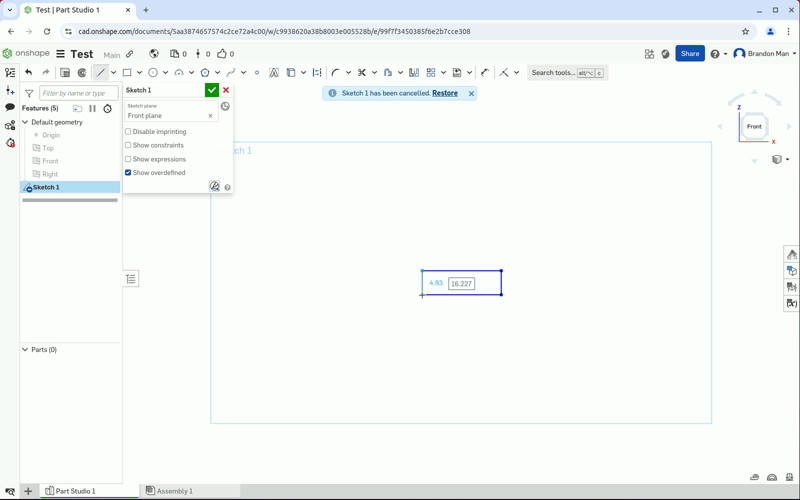
key_up(shift)
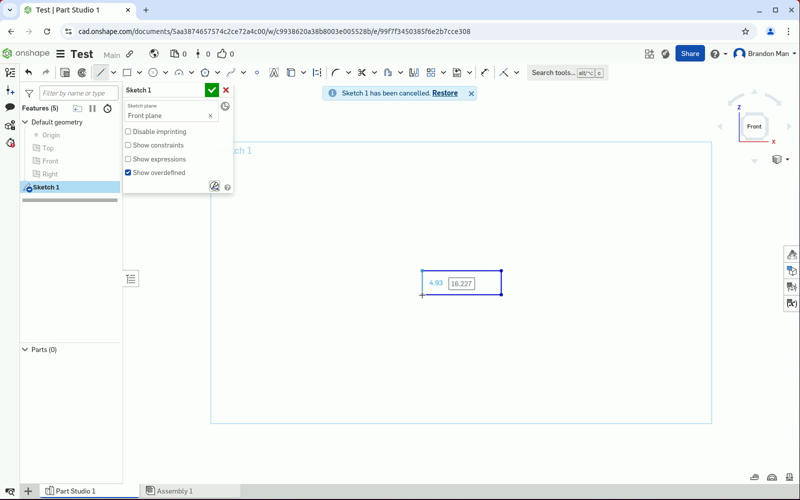
click(422, 294)
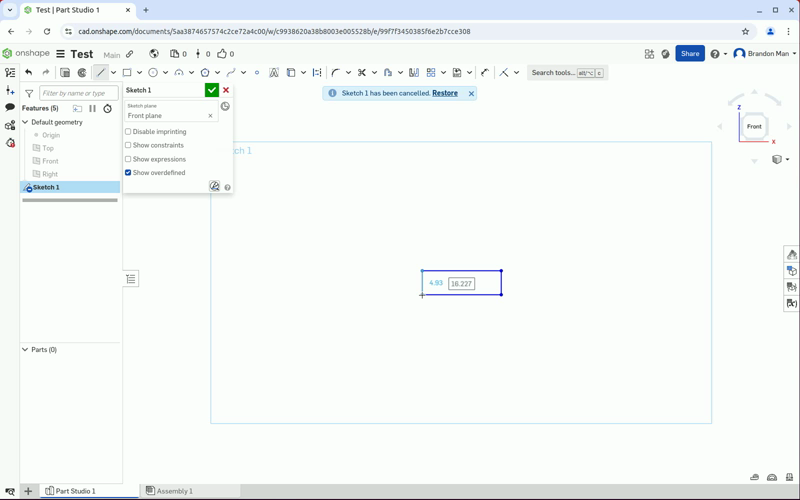
key(esc)
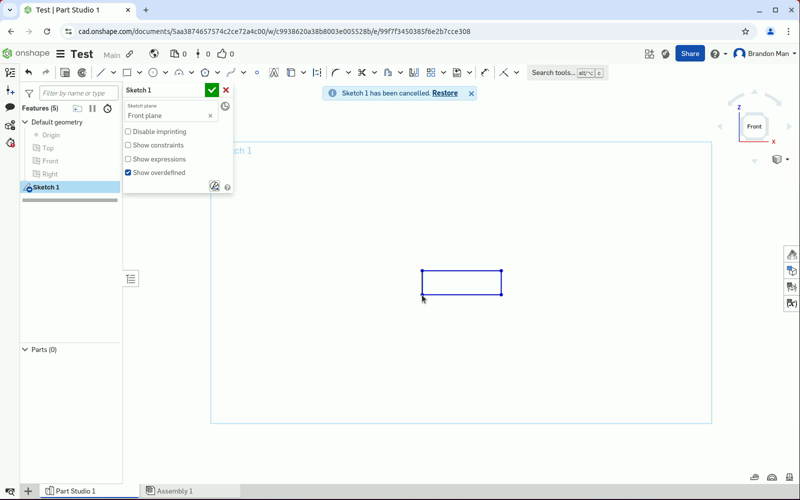
mouse_move(453, 273)
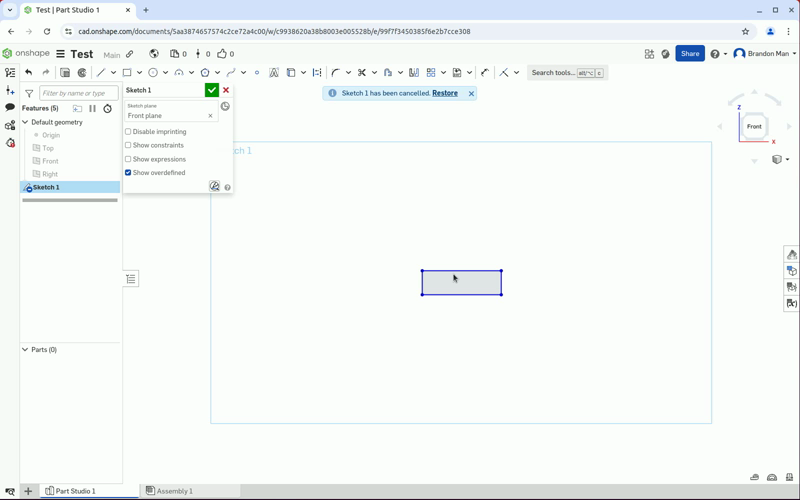
click(453, 273)
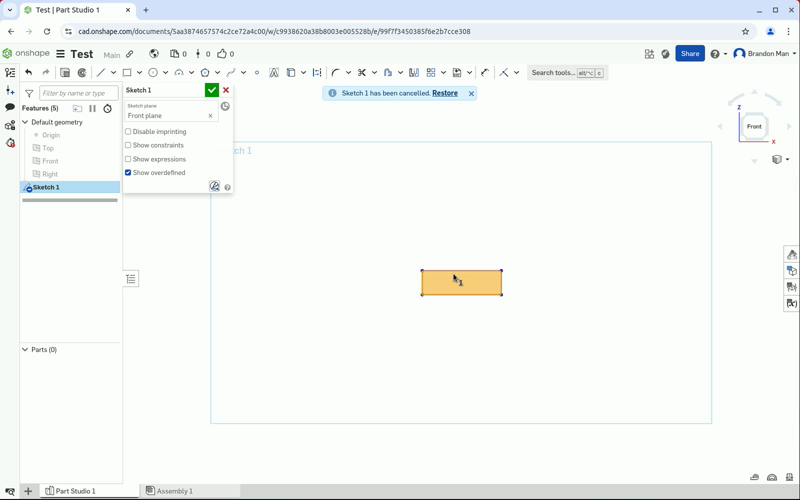
mouse_move(73, 352)
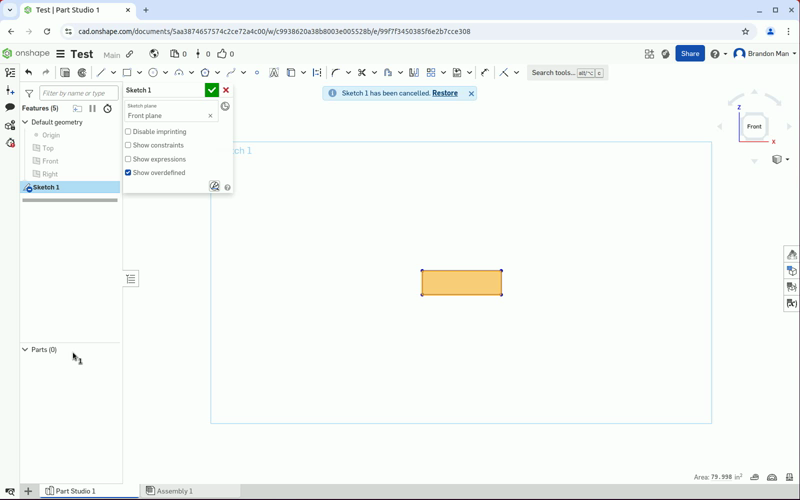
key(shift+y)
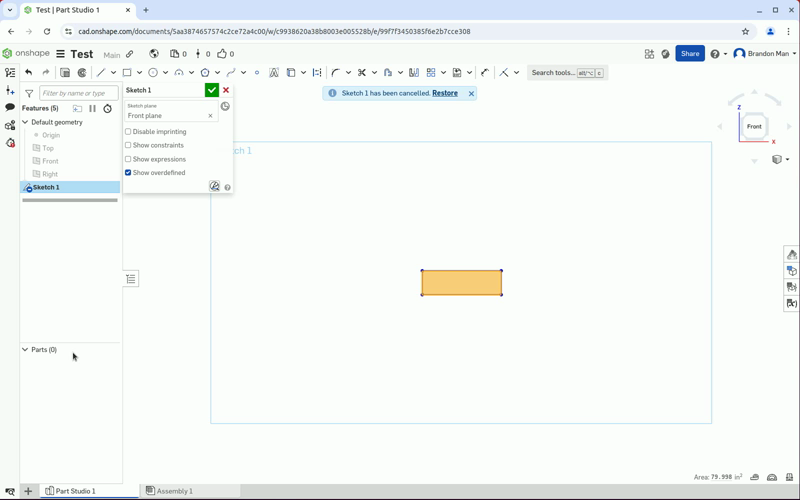
key(shift+e)
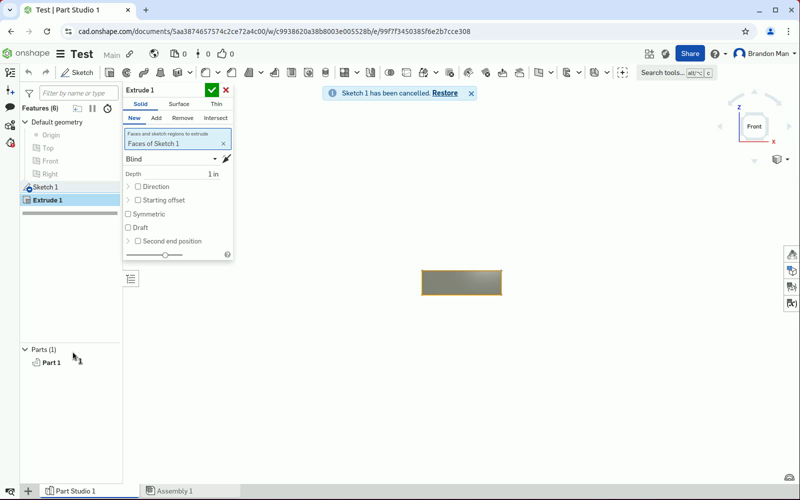
mouse_move(143, 106)
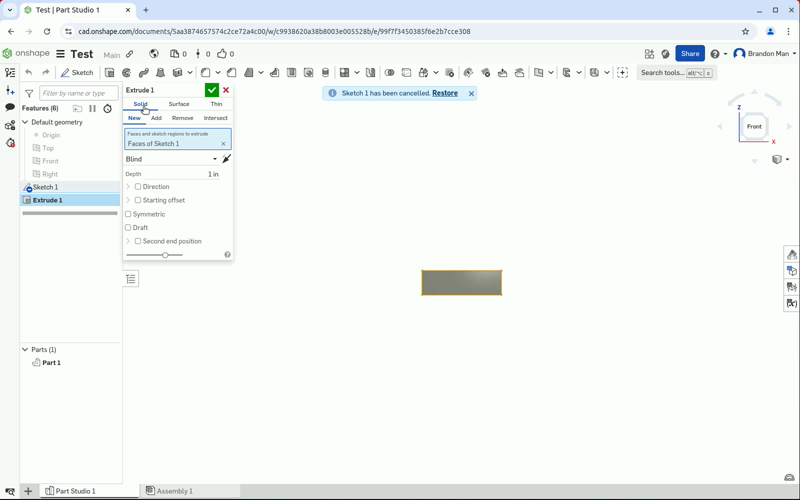
click(143, 106)
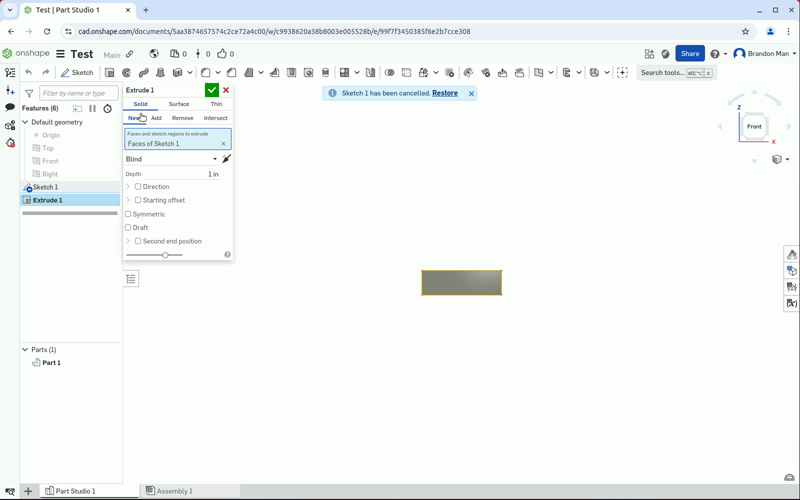
mouse_move(137, 120)
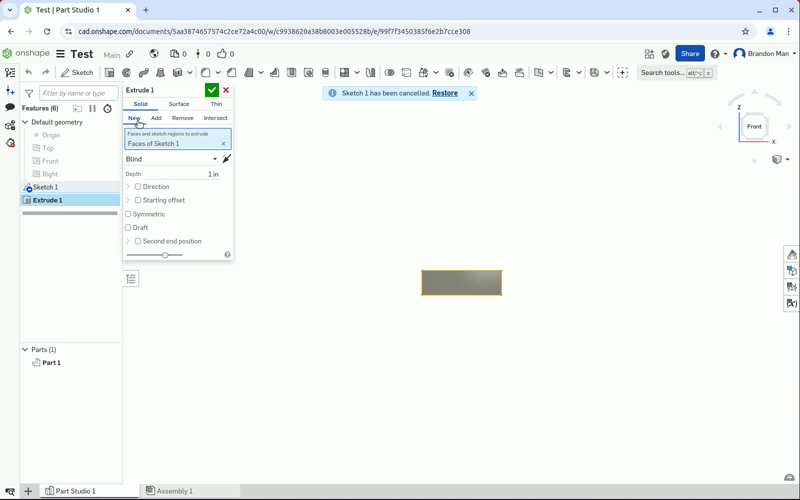
click(137, 120)
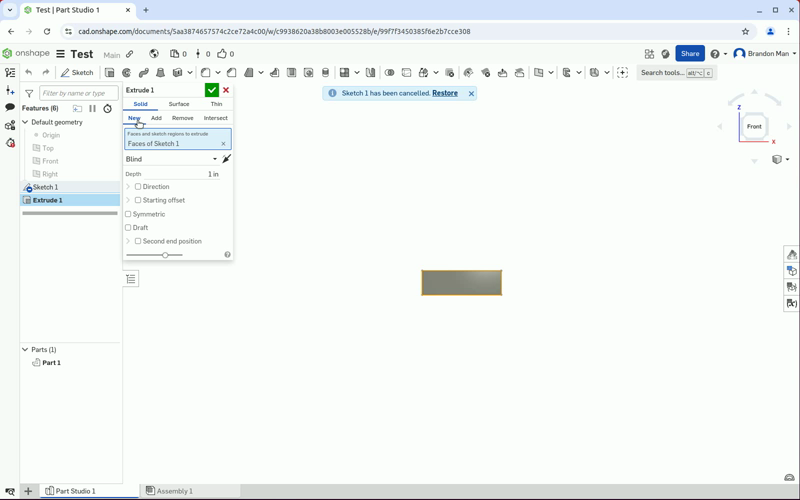
key(tab, 4)
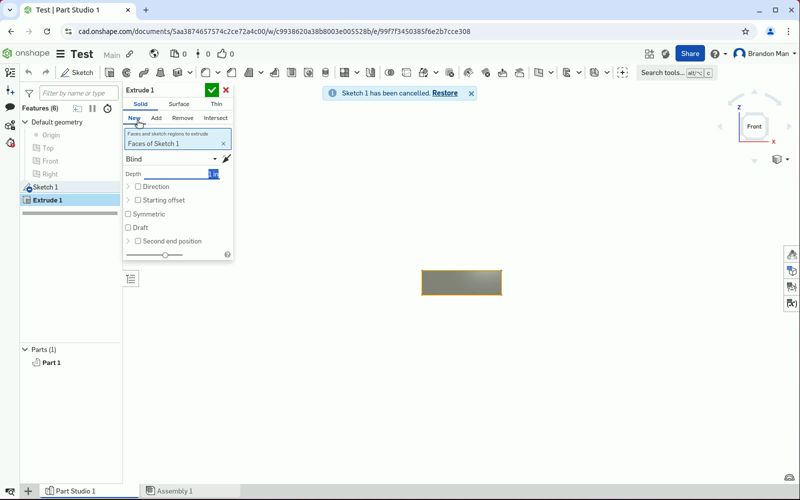
text(4.092)
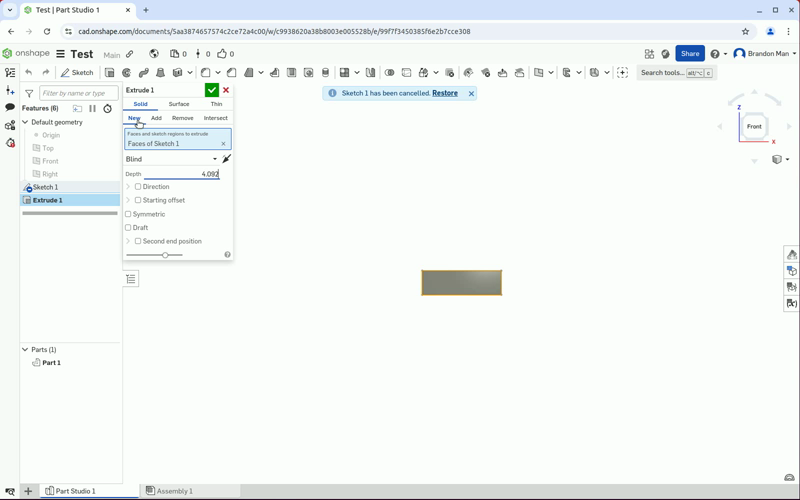
key(enter)
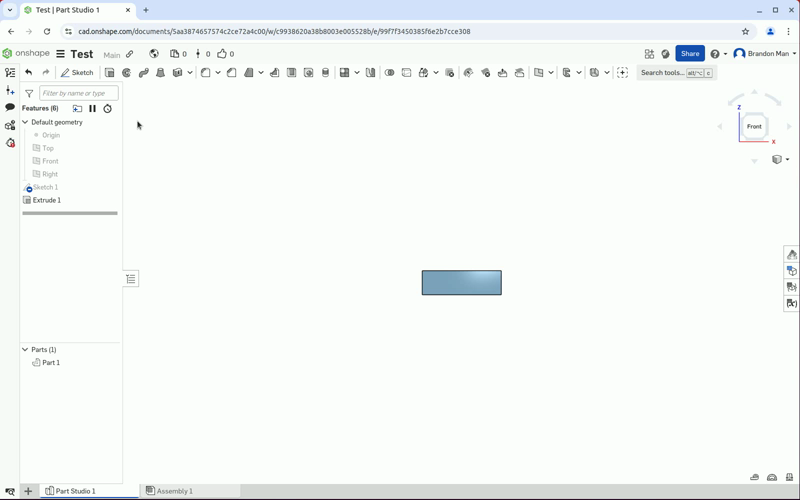
key(shift+h)
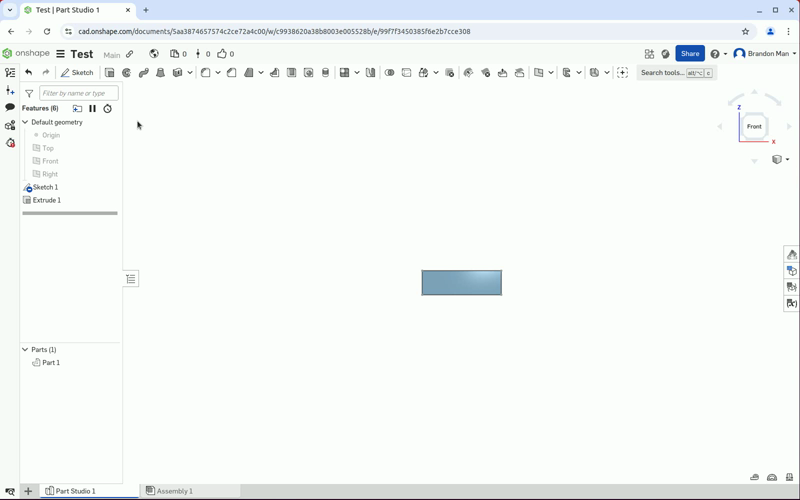
key(shift+h)
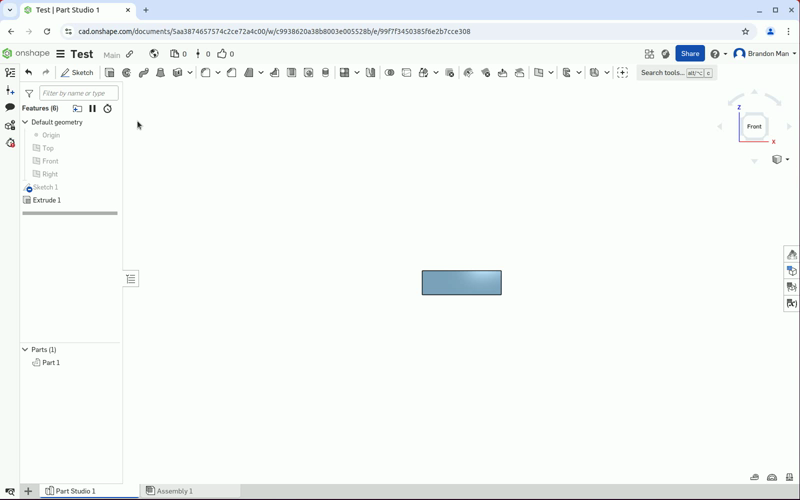
mouse_move(73, 189)
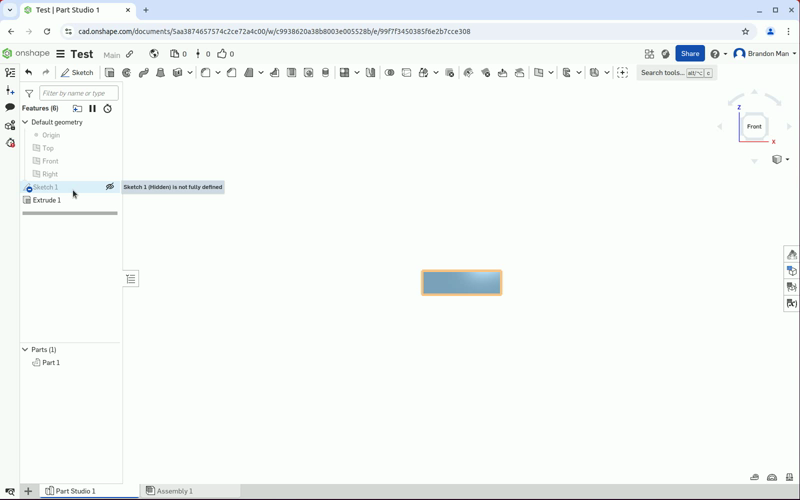
click(73, 189)
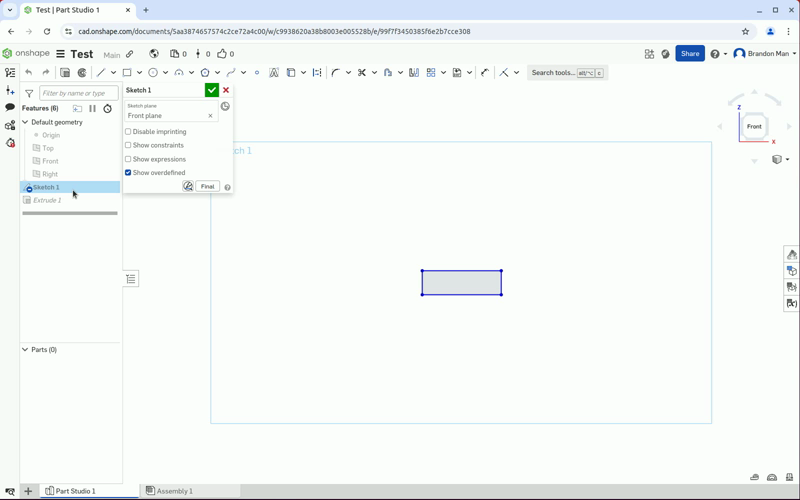
mouse_move(229, 92)
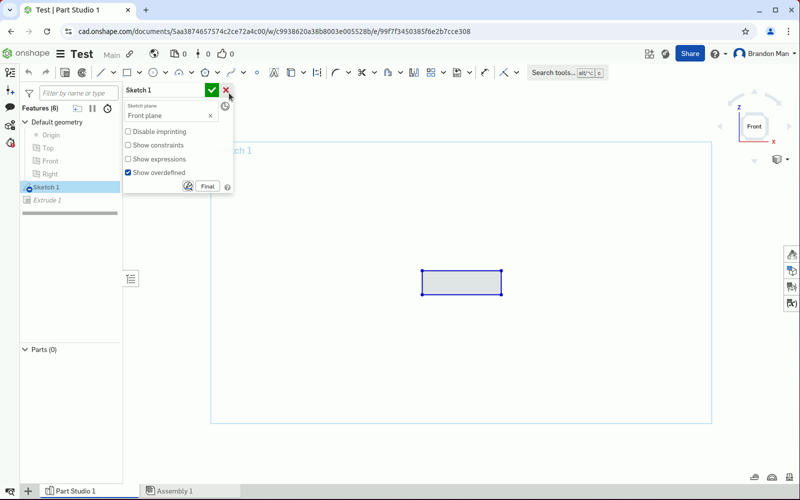
click(229, 92)
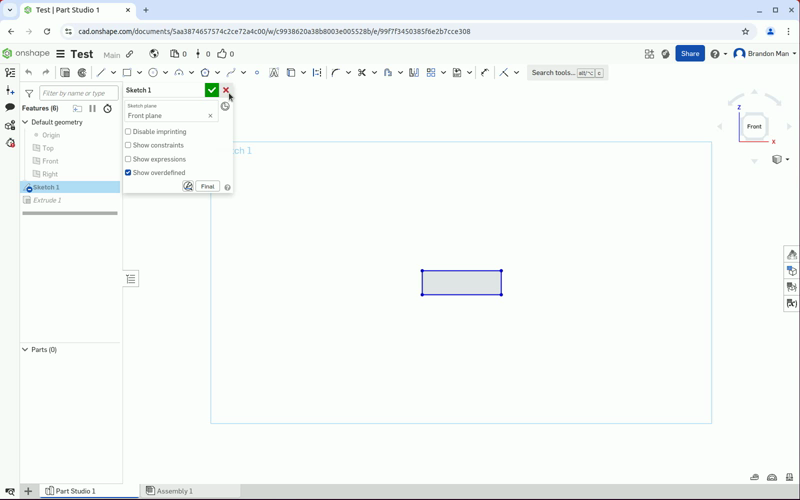
key(shift+s)
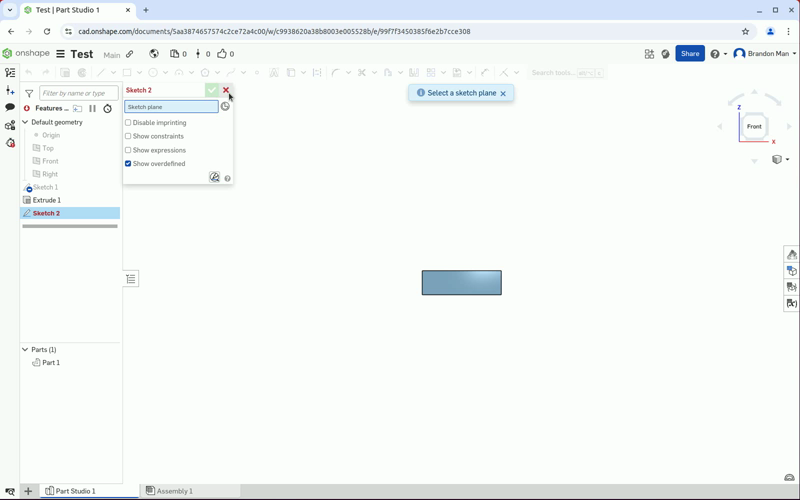
mouse_move(73, 163)
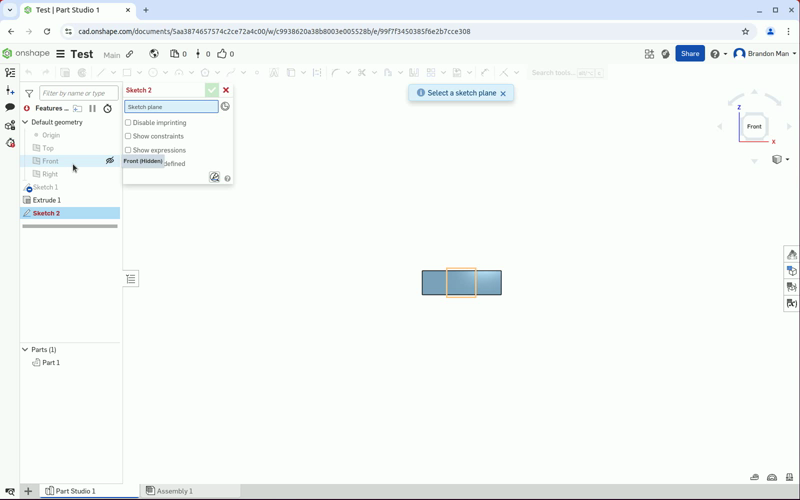
click(73, 163)
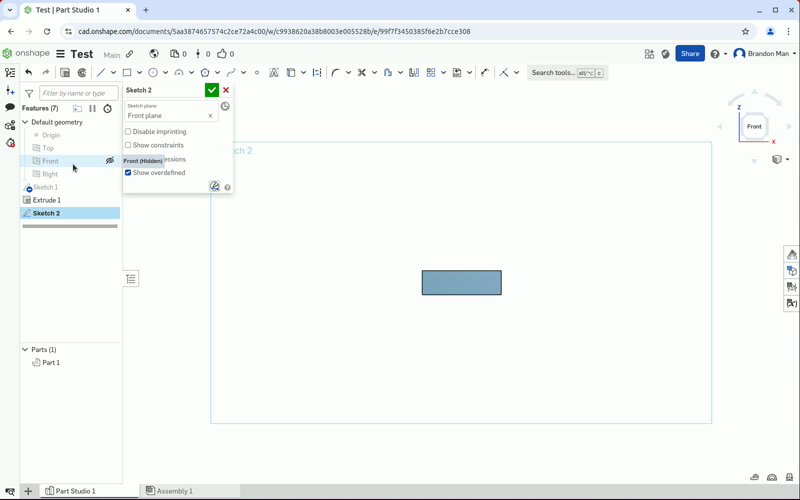
mouse_move(73, 352)
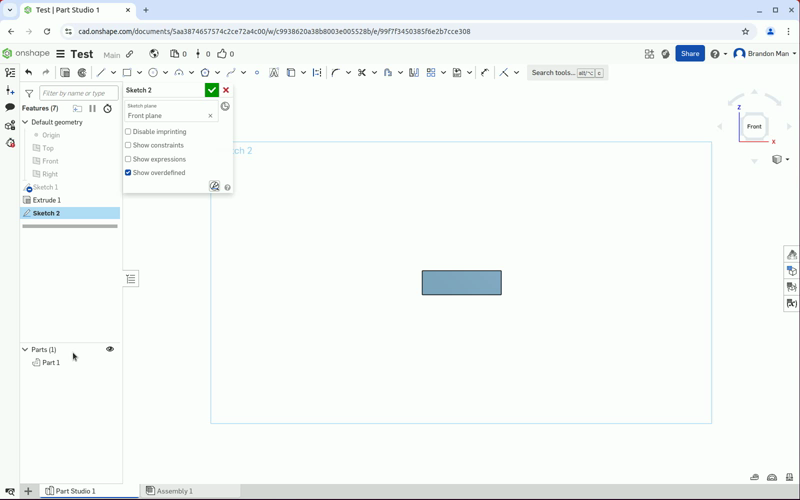
key(y)
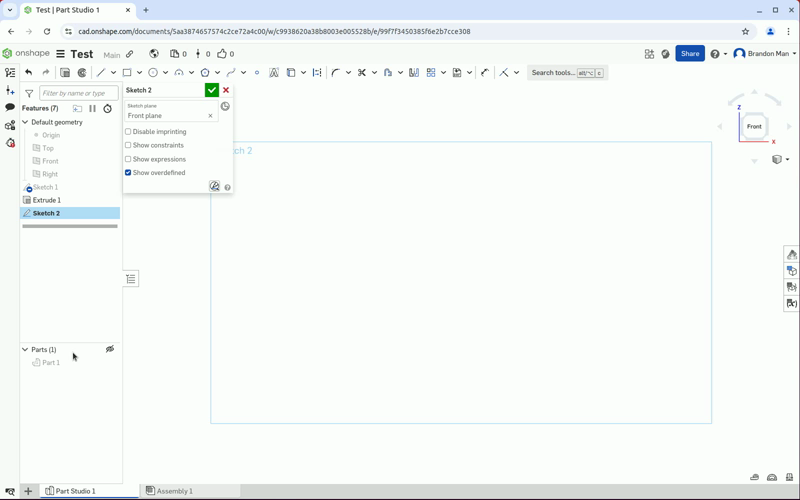
key(l)
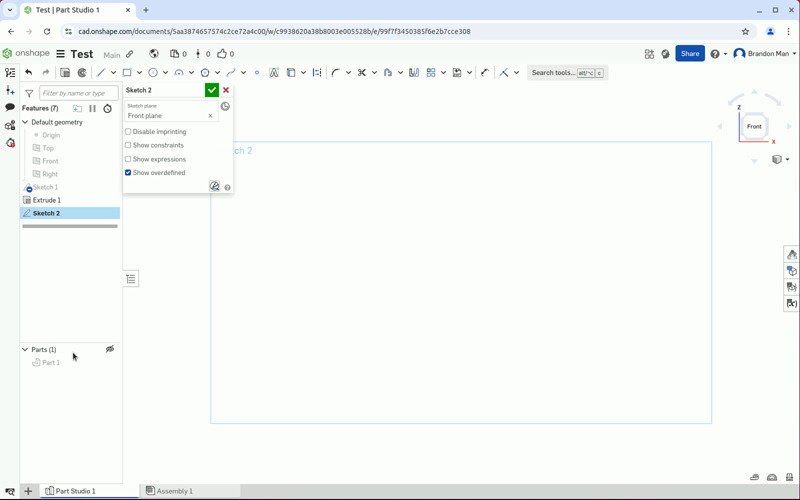
key_down(shift)
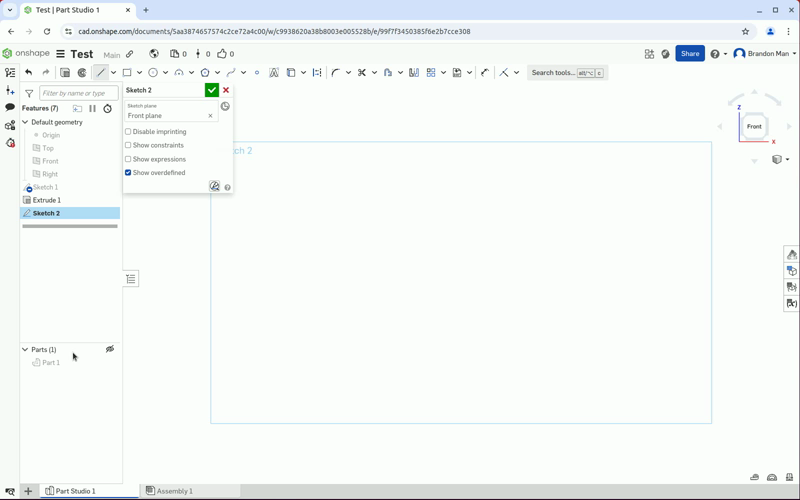
mouse_move(522, 215)
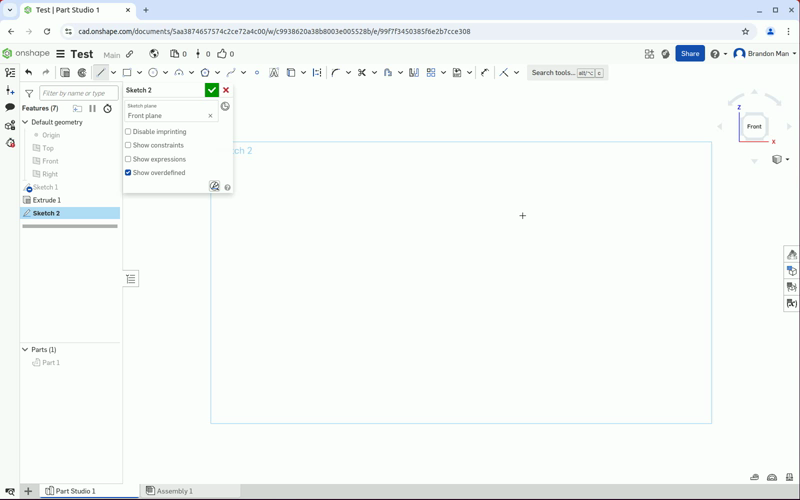
click(522, 215)
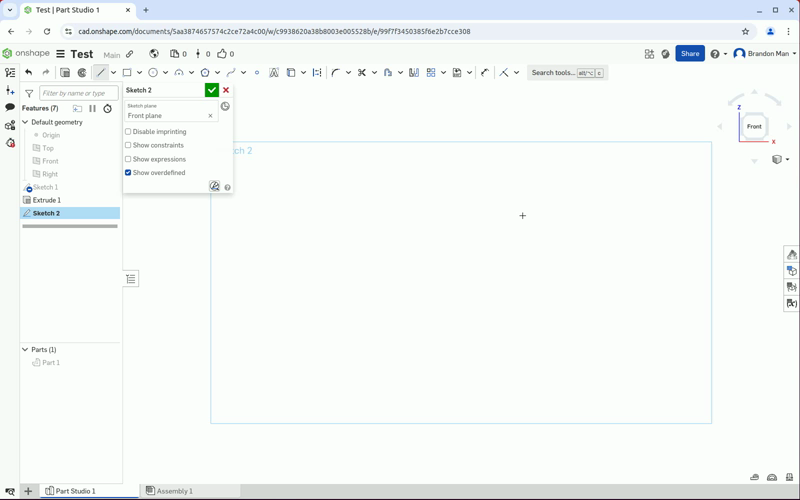
key_up(shift)
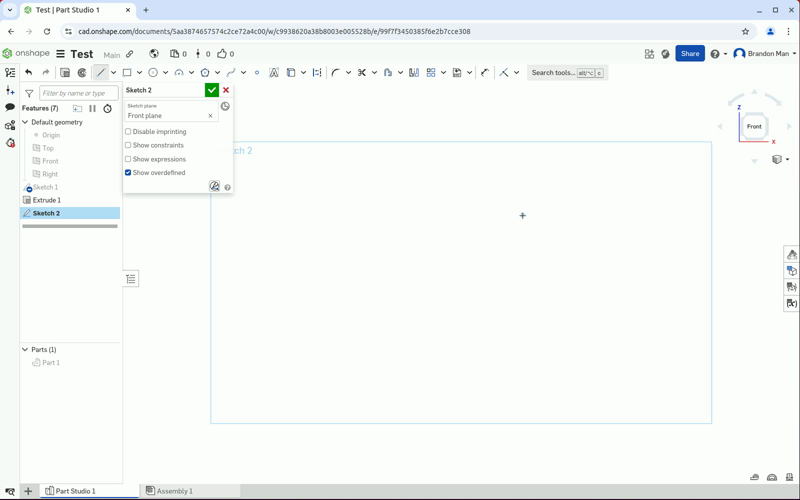
key_down(shift)
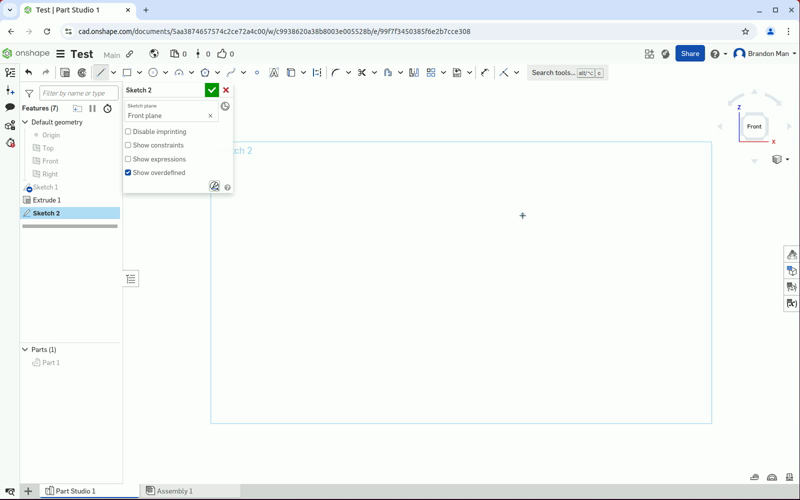
mouse_move(552, 215)
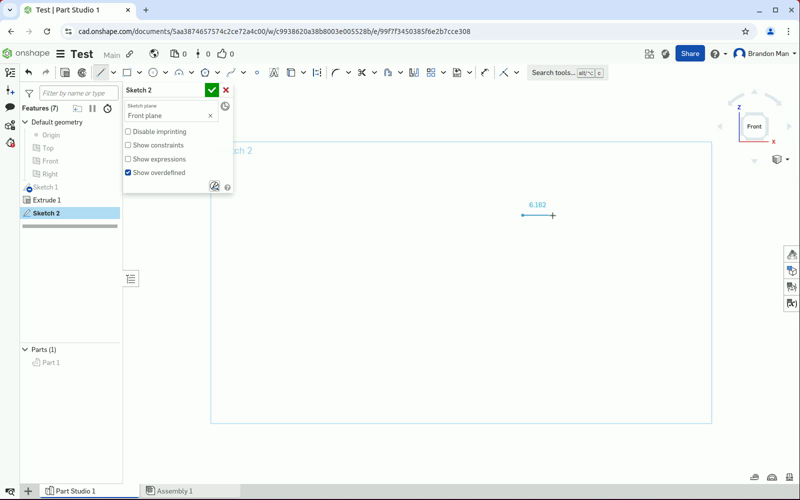
mouse_move(573, 215)
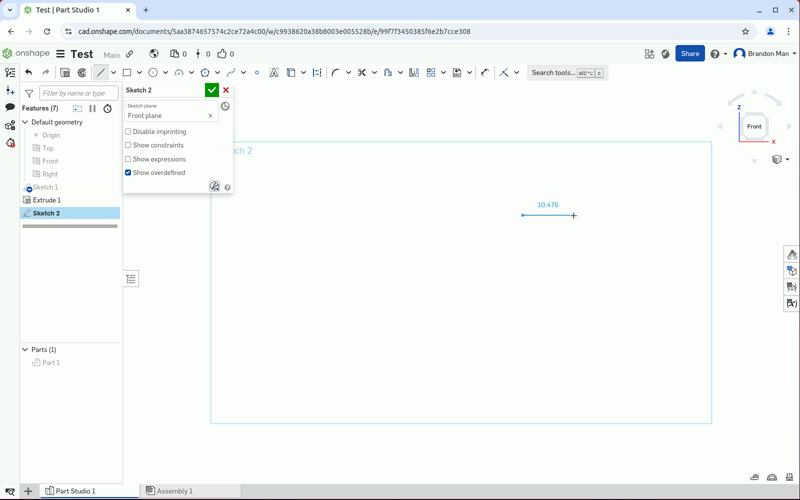
click(573, 215)
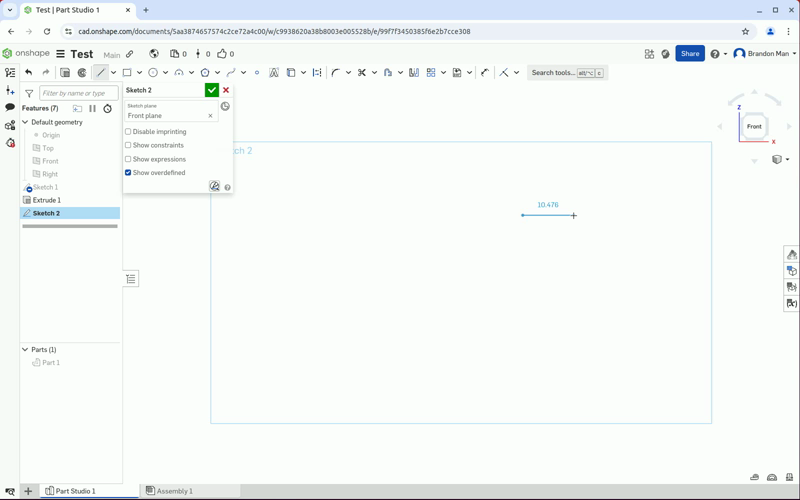
key_up(shift)
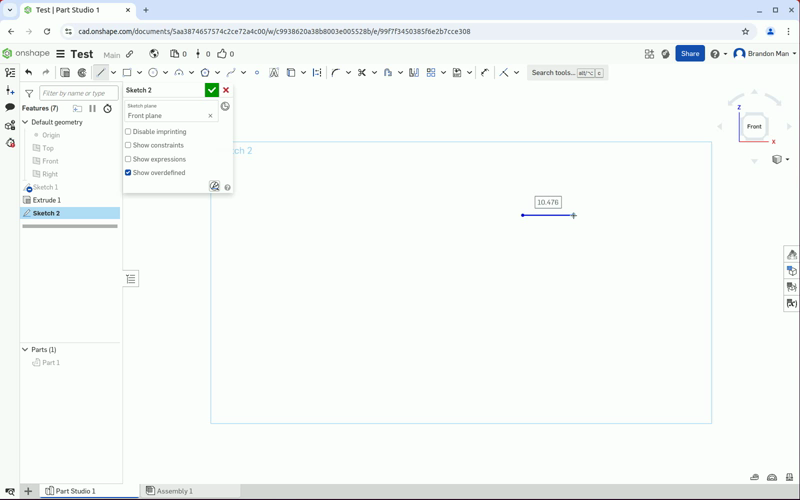
key_down(shift)
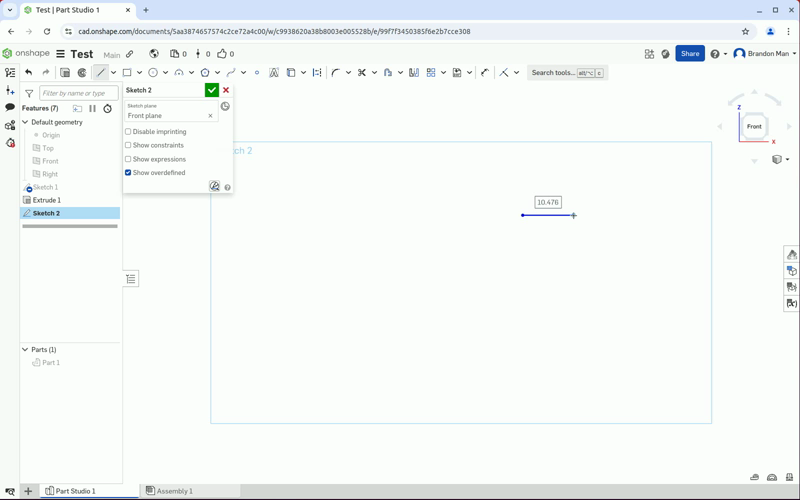
mouse_move(589, 215)
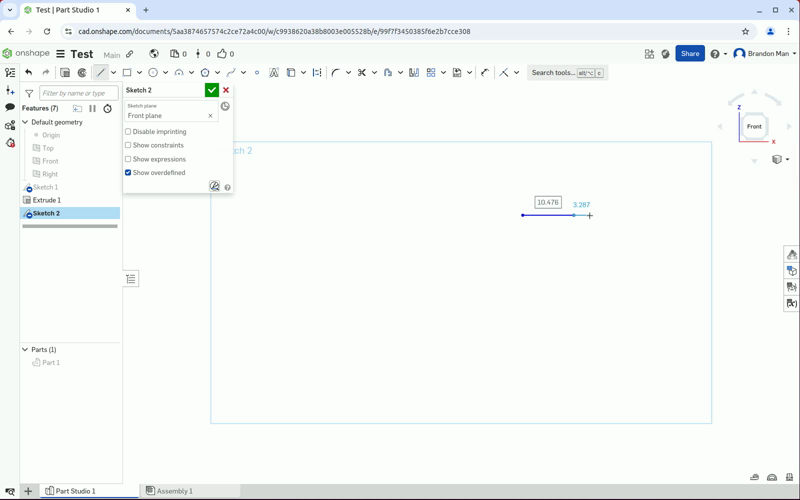
mouse_move(573, 192)
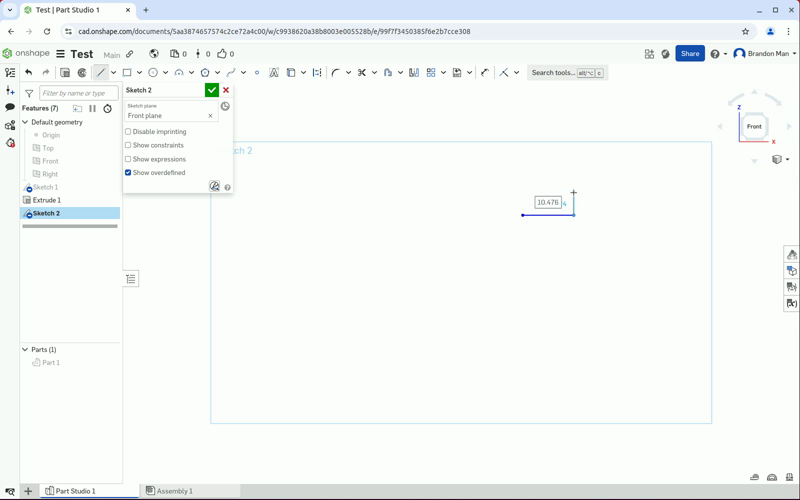
click(573, 192)
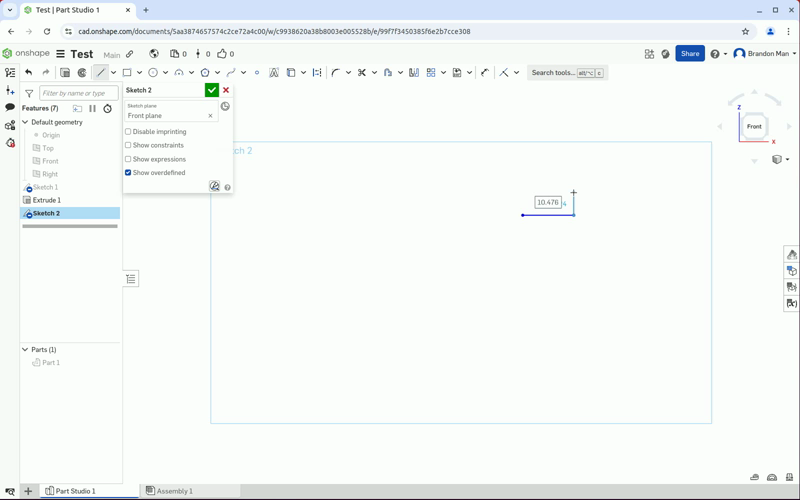
key_up(shift)
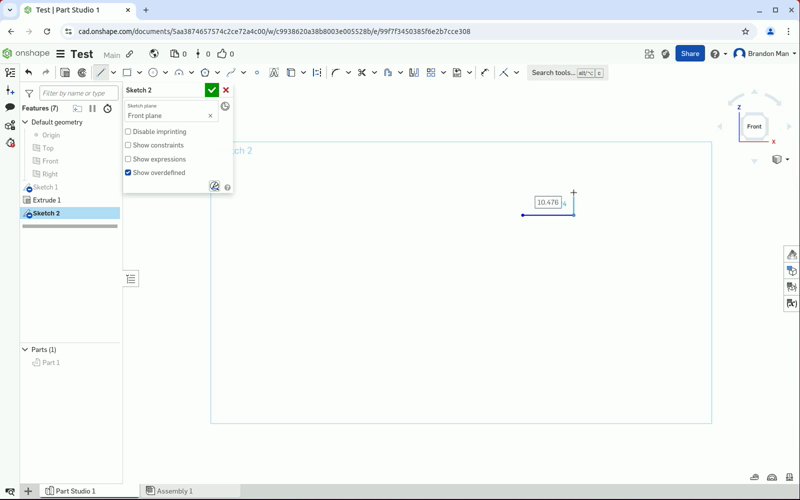
key_down(shift)
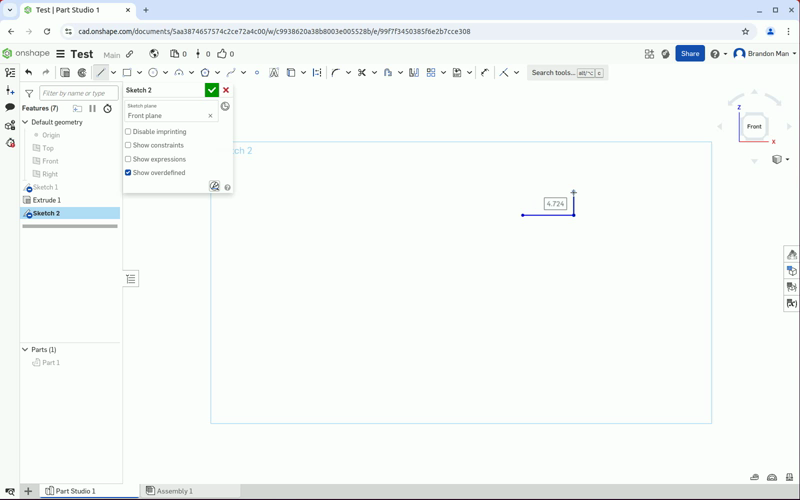
mouse_move(589, 192)
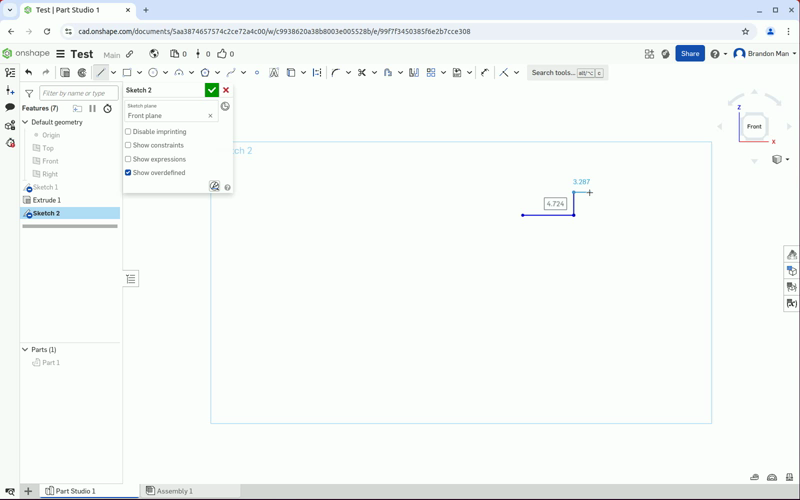
mouse_move(522, 192)
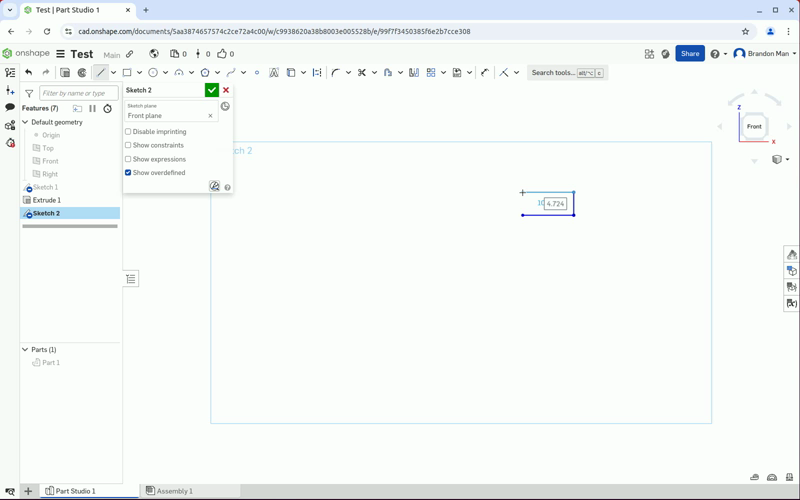
click(522, 192)
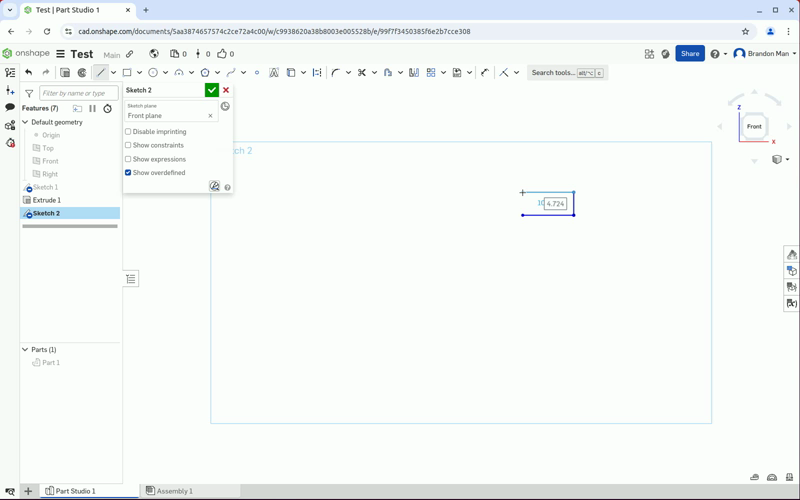
key_up(shift)
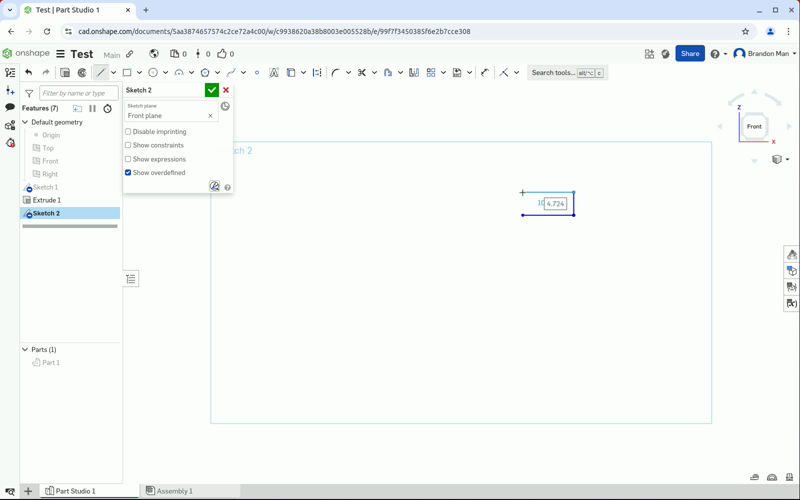
mouse_move(552, 192)
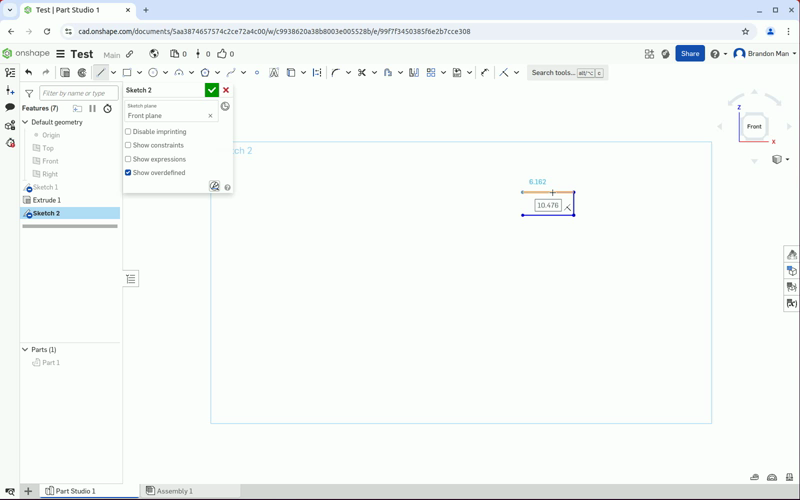
key_down(shift)
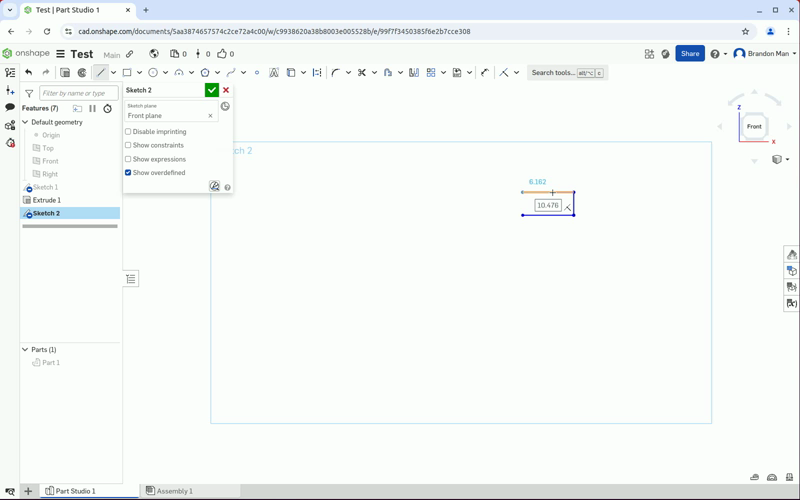
mouse_move(522, 215)
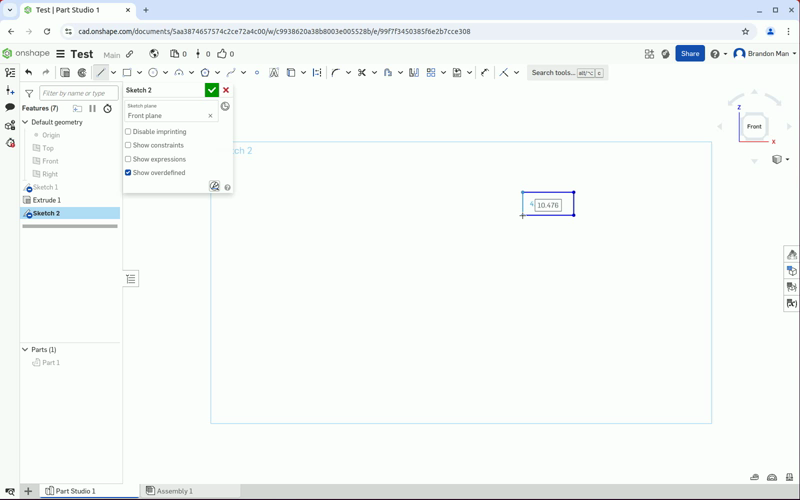
key_up(shift)
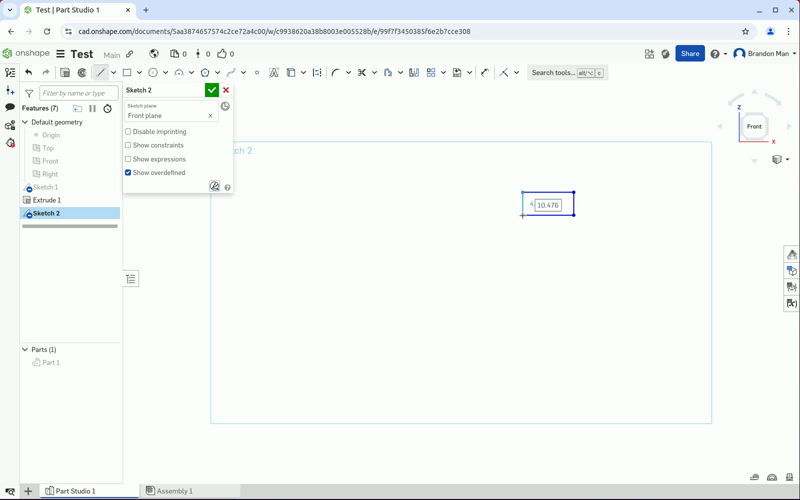
click(522, 215)
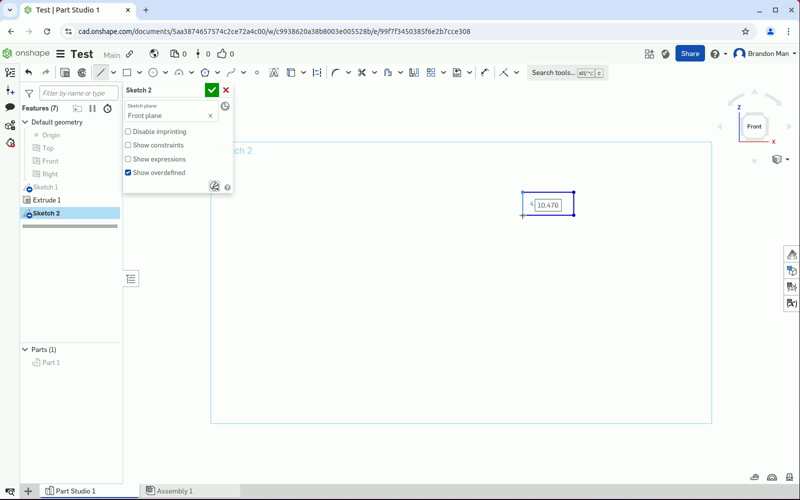
key(esc)
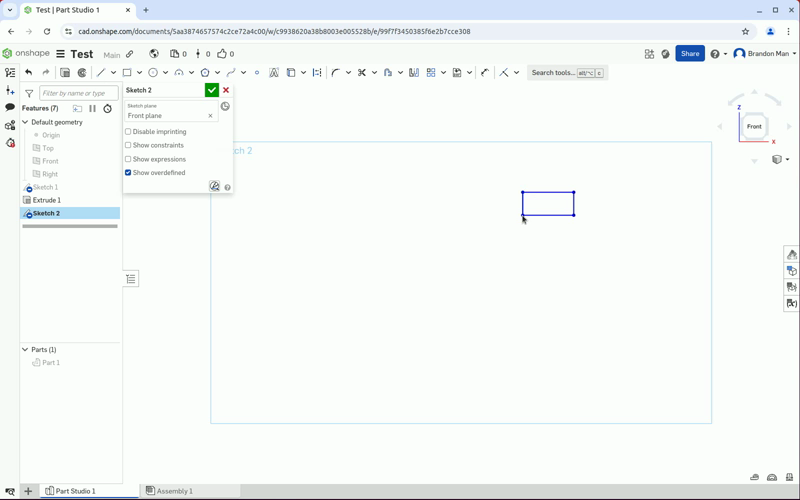
mouse_move(568, 207)
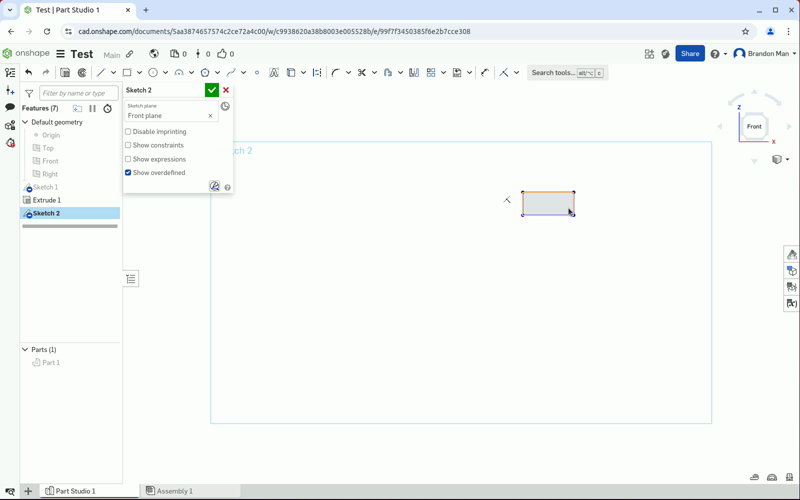
scroll(6)
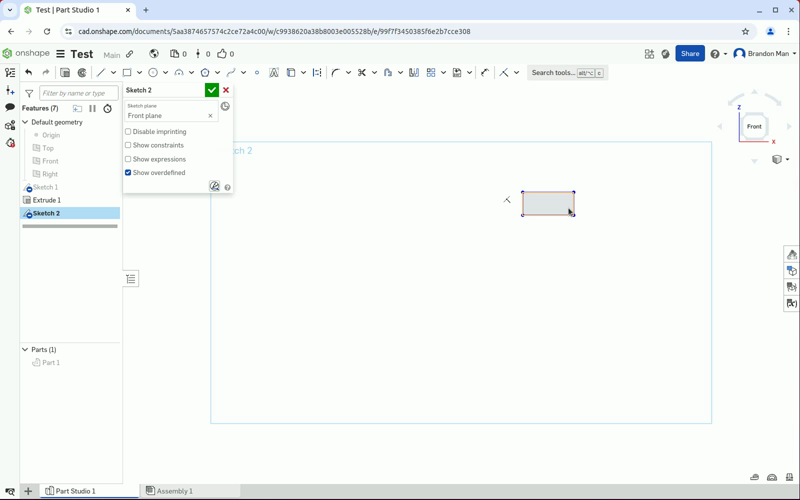
scroll(6)
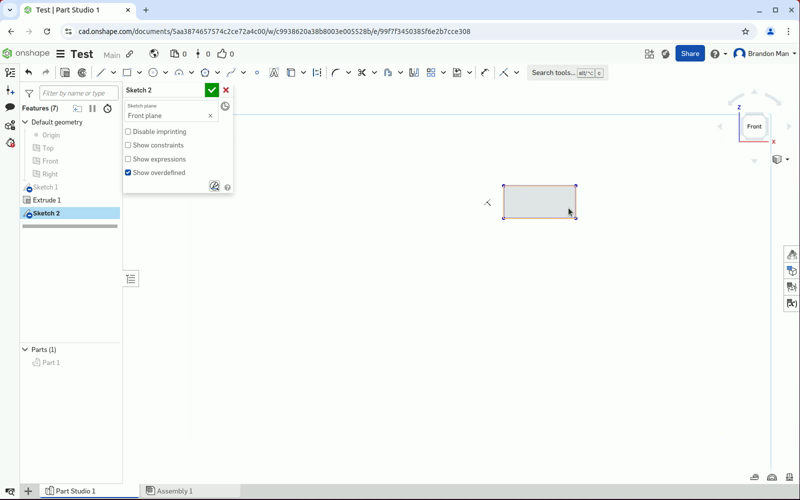
scroll(6)
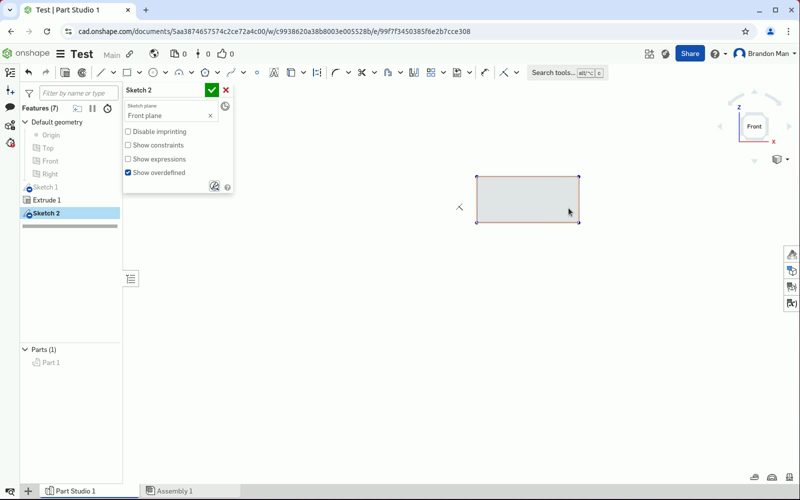
scroll(6)
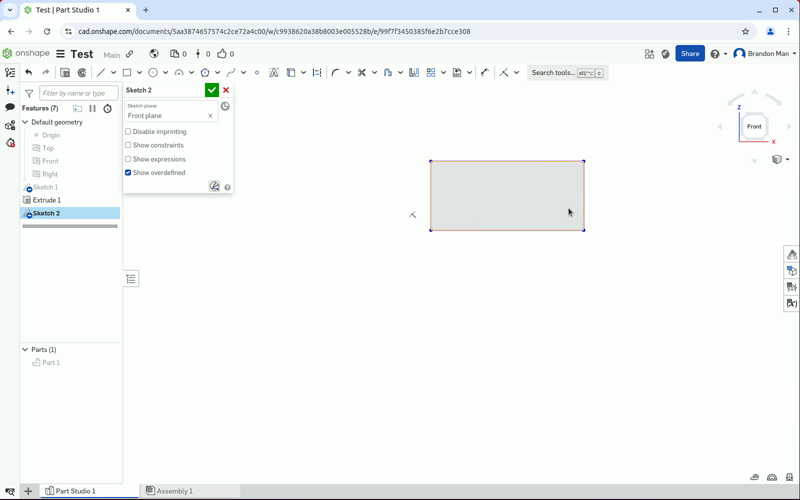
scroll(6)
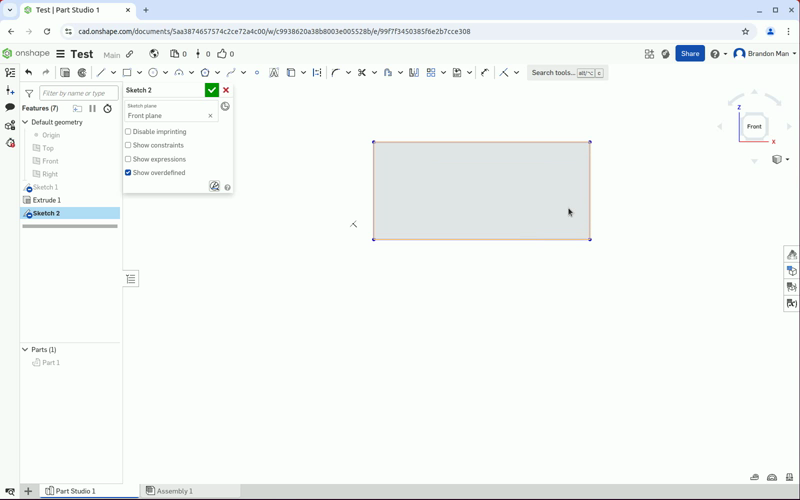
scroll(6)
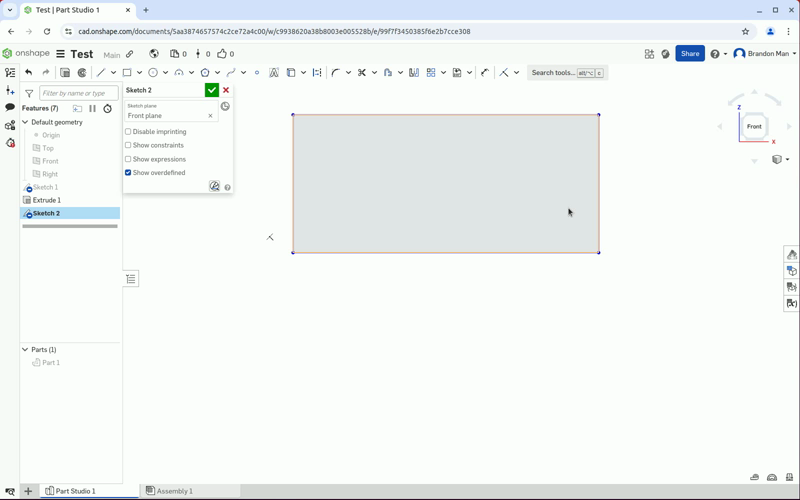
scroll(6)
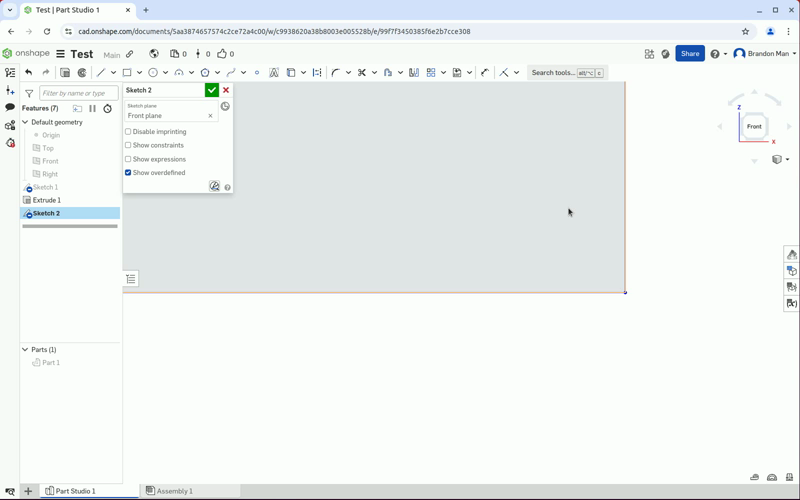
click(568, 207)
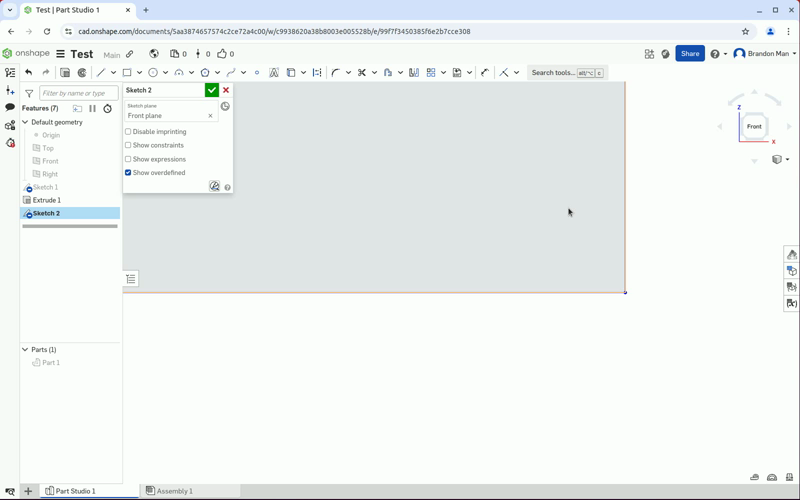
scroll(-6)
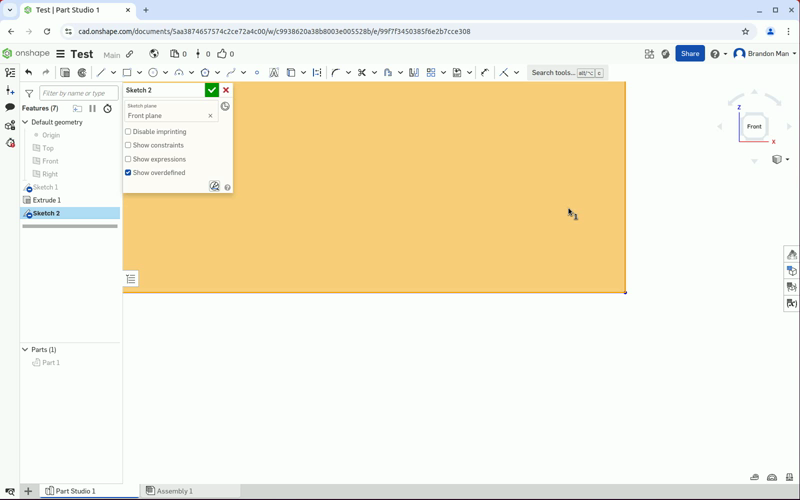
scroll(-6)
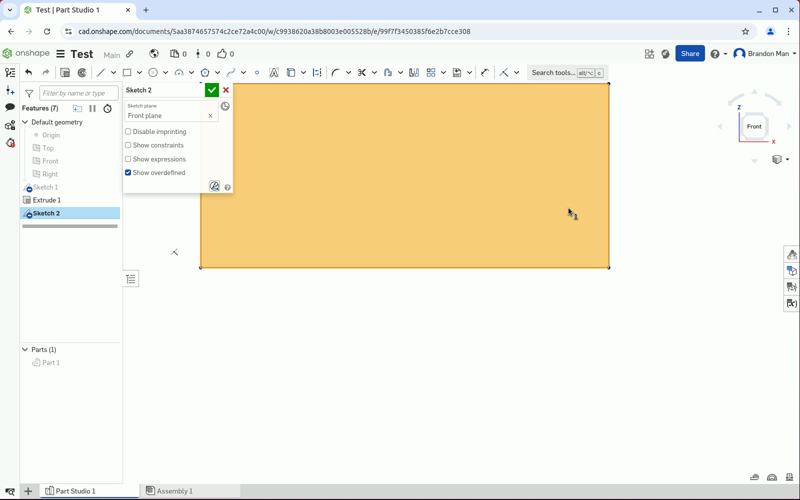
scroll(-6)
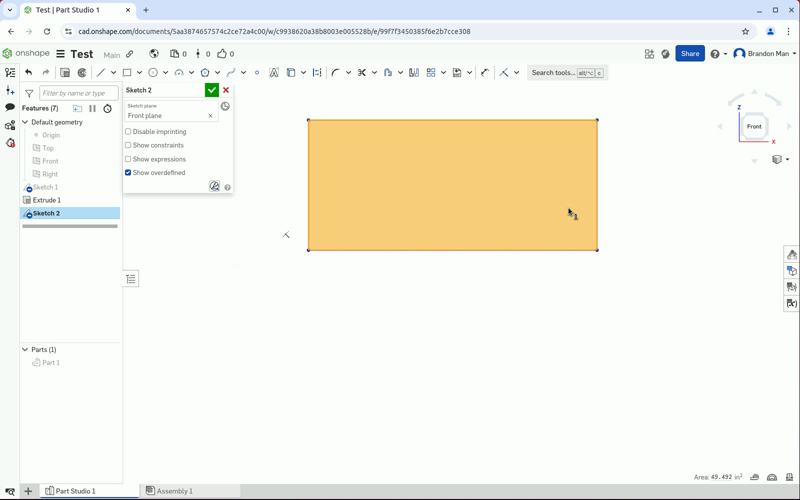
scroll(-6)
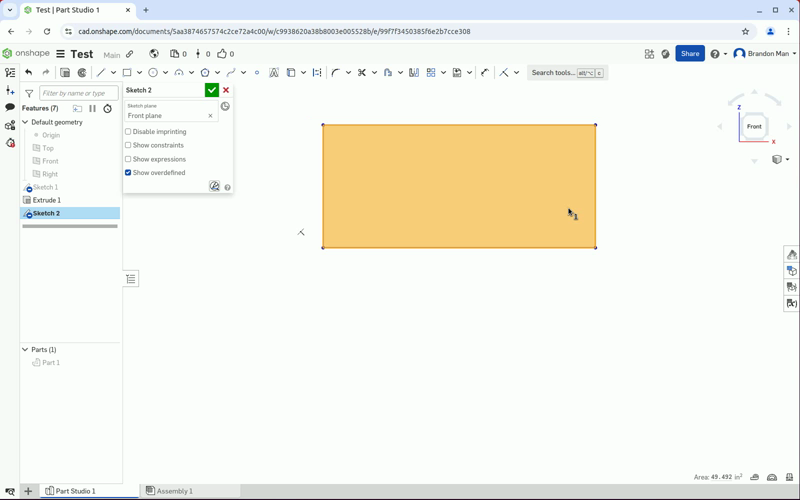
scroll(-6)
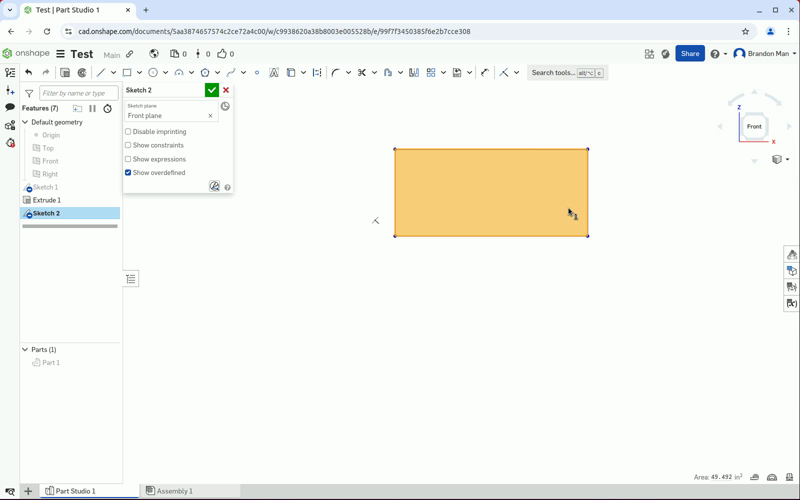
scroll(-6)
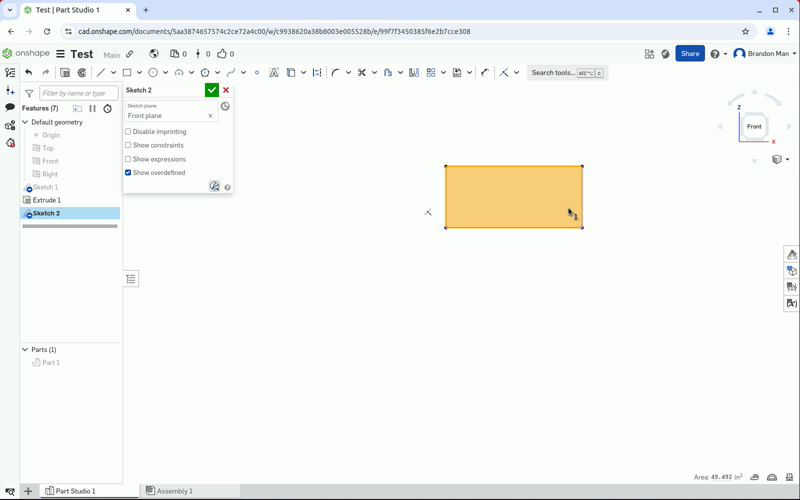
scroll(-6)
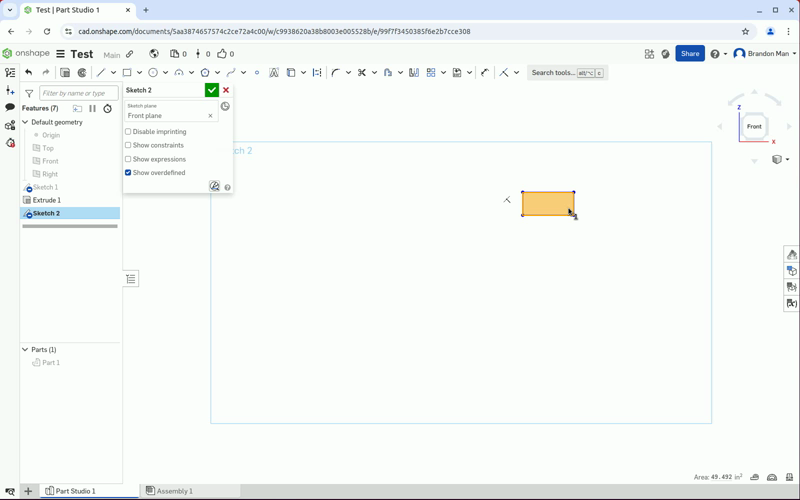
mouse_move(73, 352)
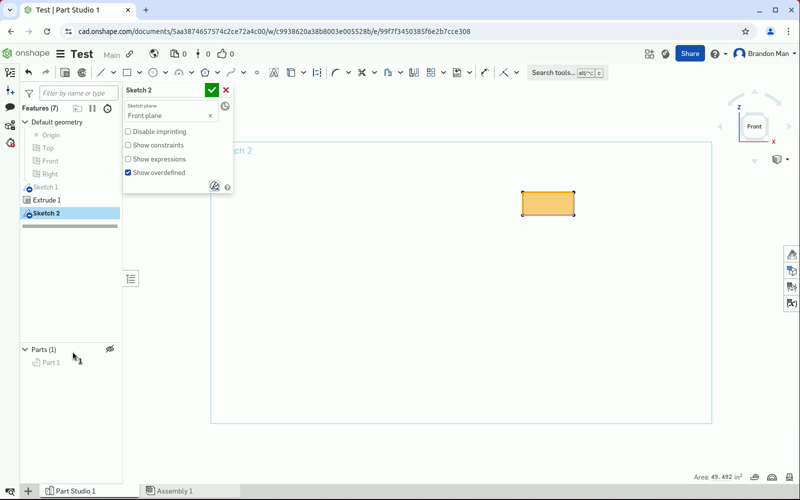
key(shift+y)
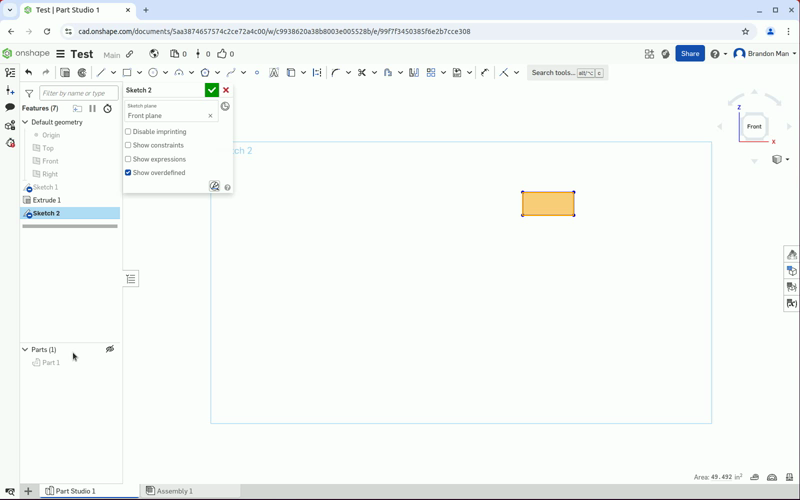
key(shift+e)
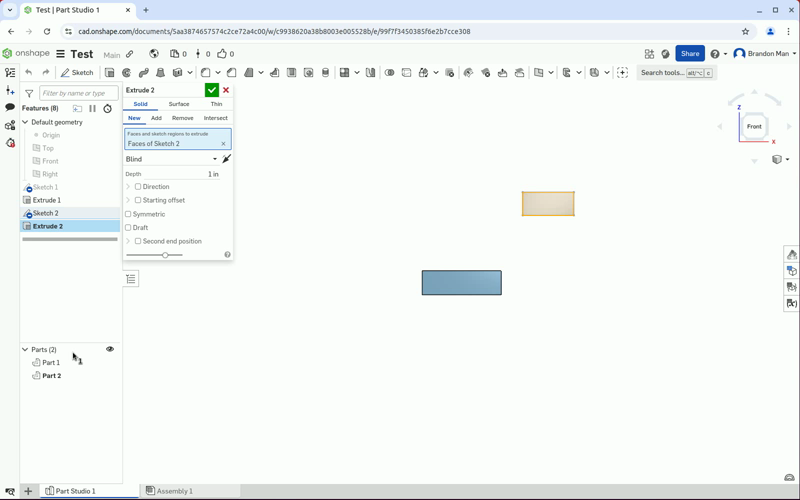
mouse_move(143, 106)
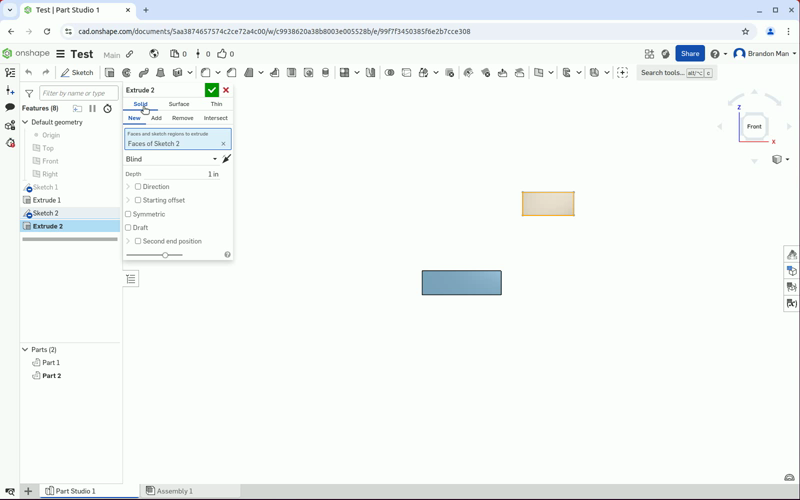
click(143, 106)
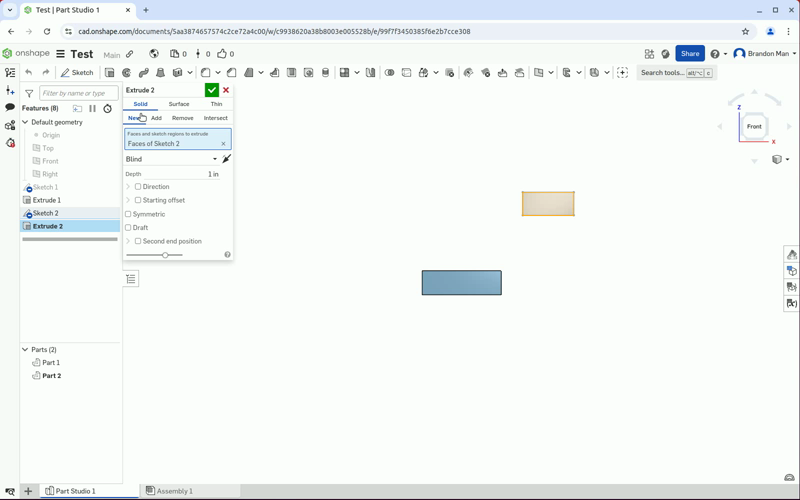
mouse_move(137, 120)
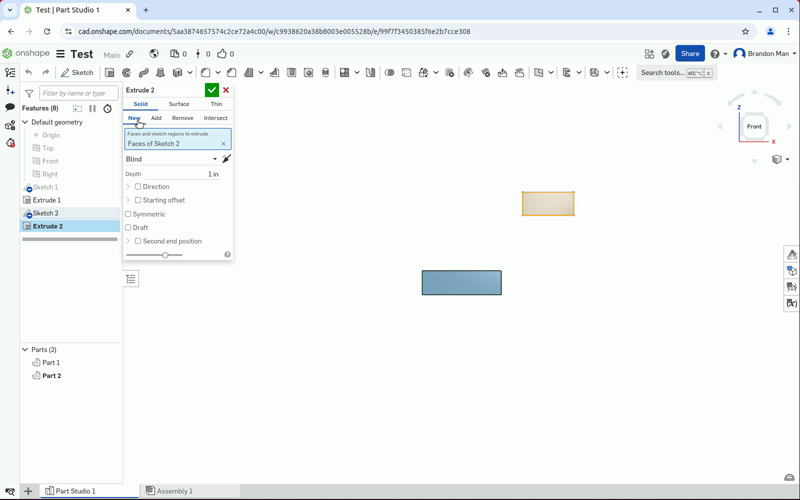
click(137, 120)
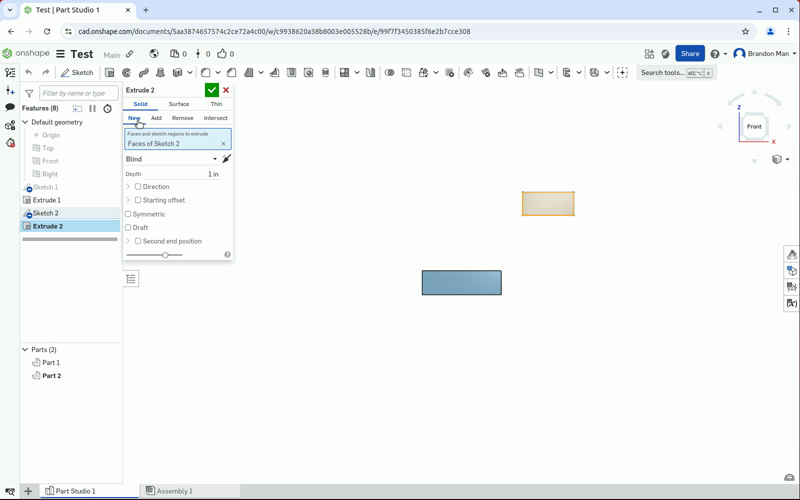
key(tab, 4)
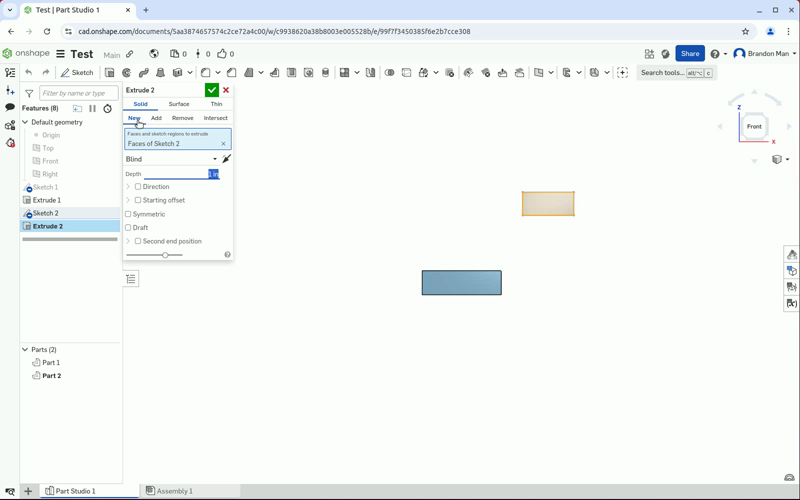
text(4.092)
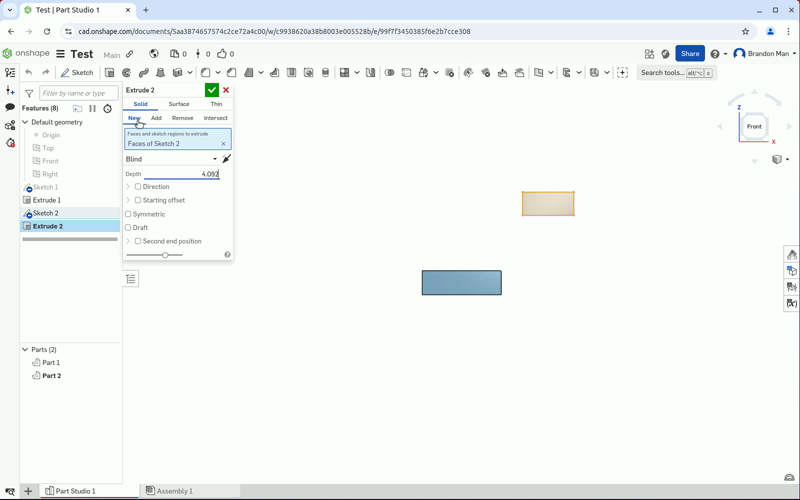
key(enter)
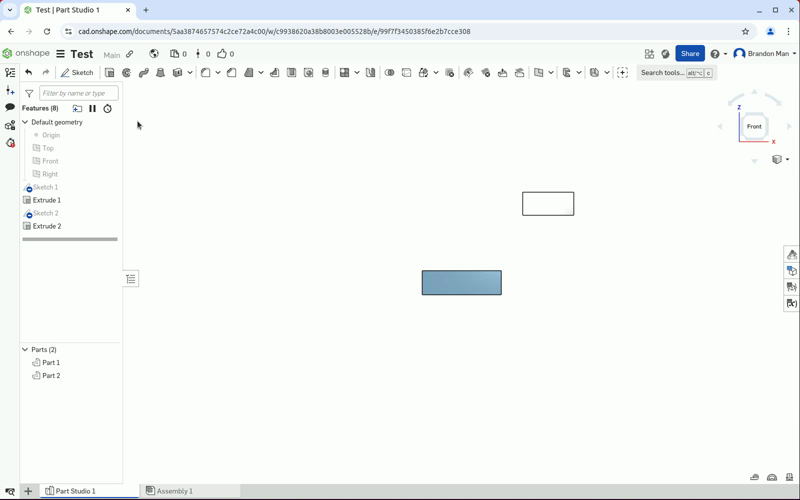
key(shift+h)
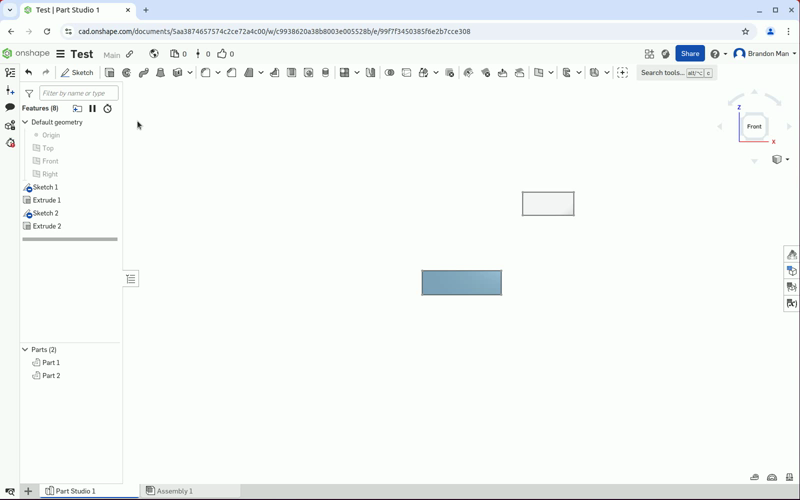
key(shift+h)
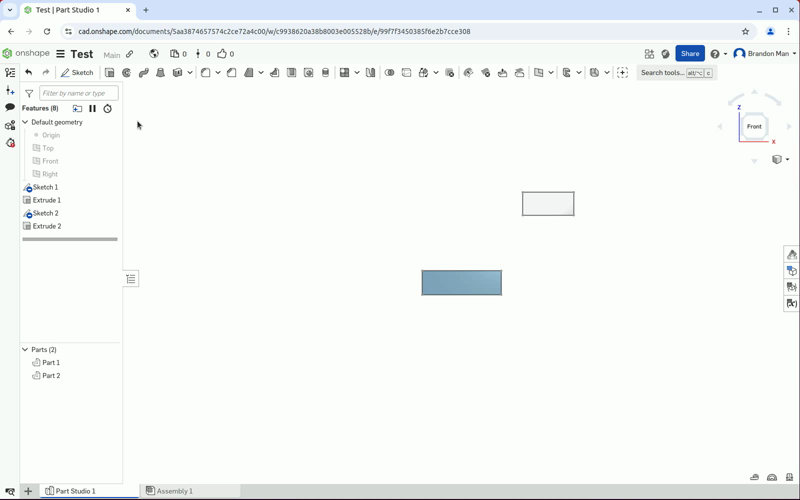
key(shift+7)
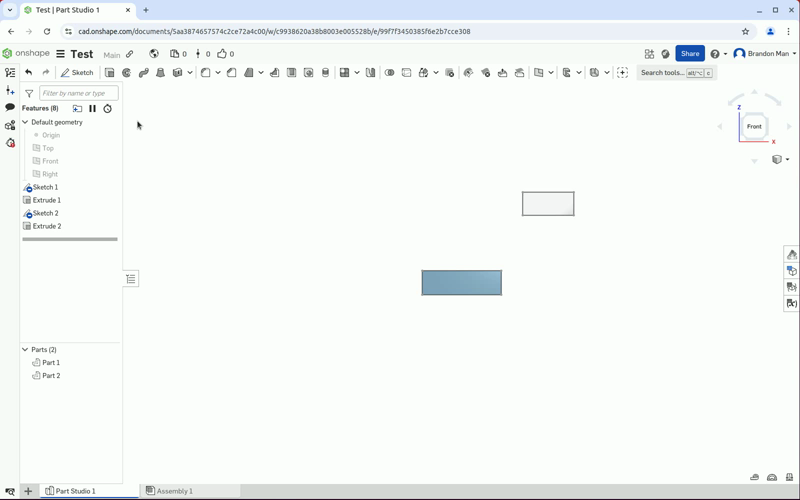
key(left, 2)
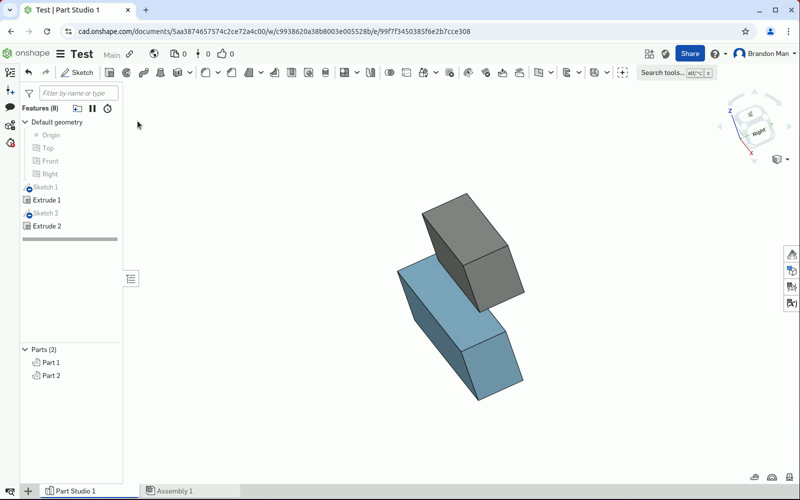
key(down, 2)
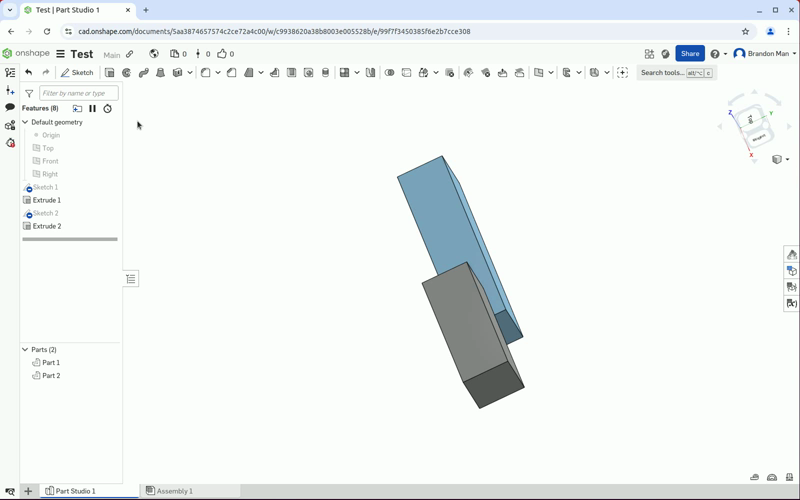
key(up, 2)
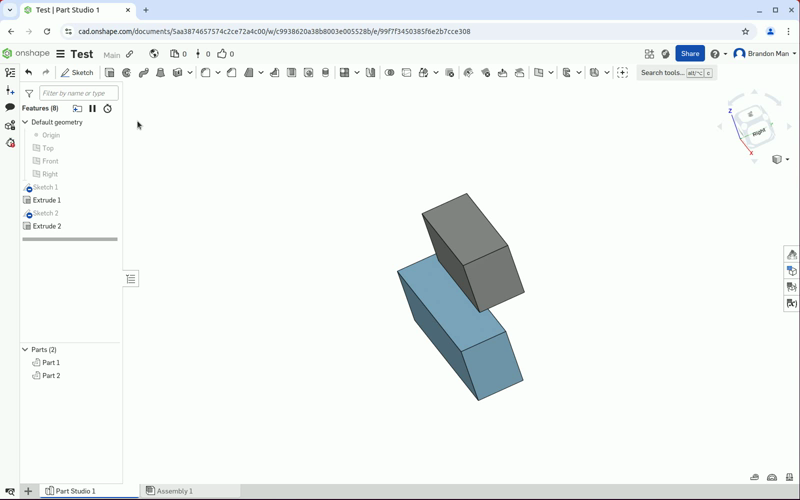
key(right, 2)
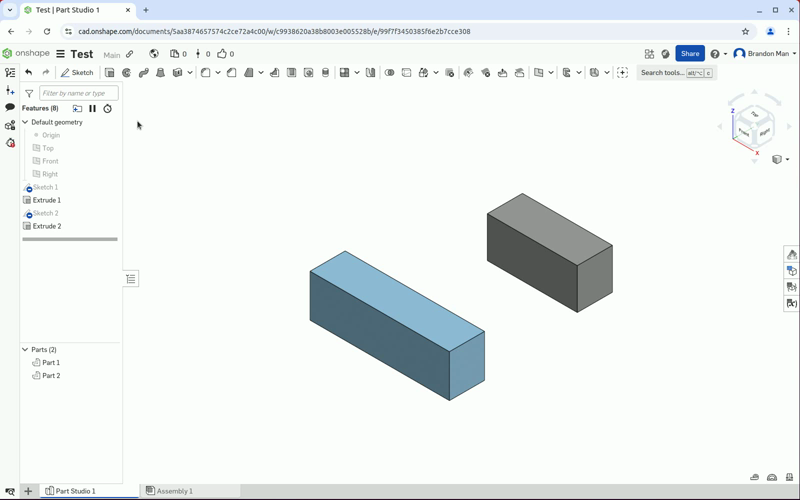
mouse_move(73, 189)
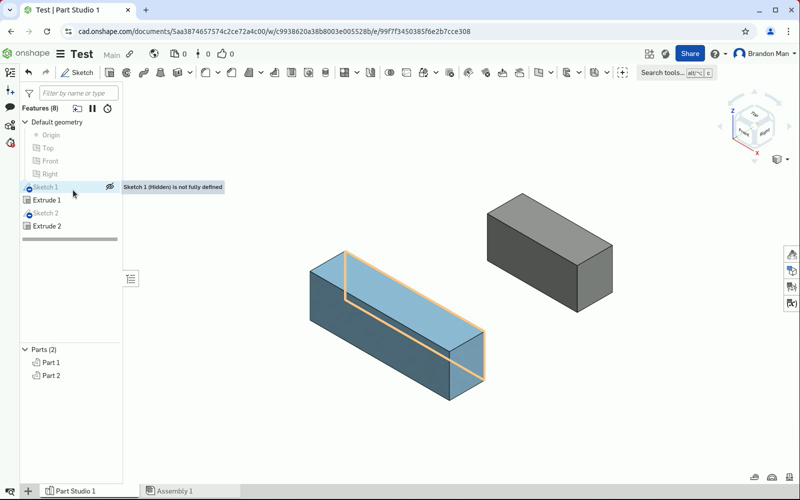
click(73, 189)